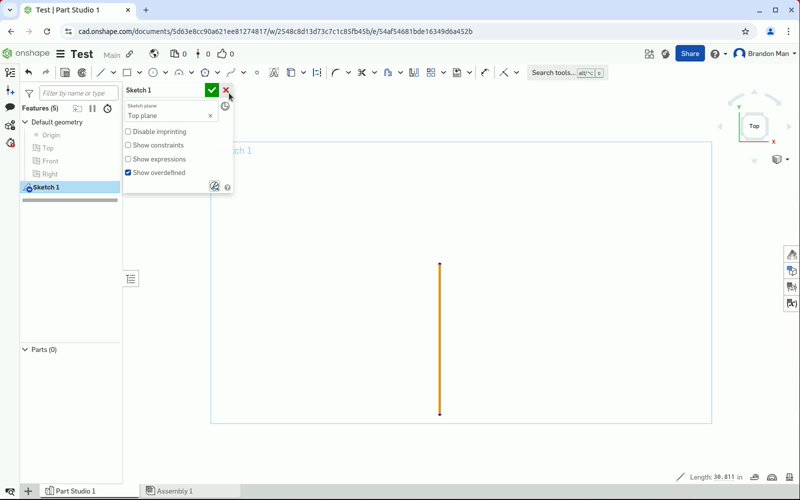
key(shift+h)
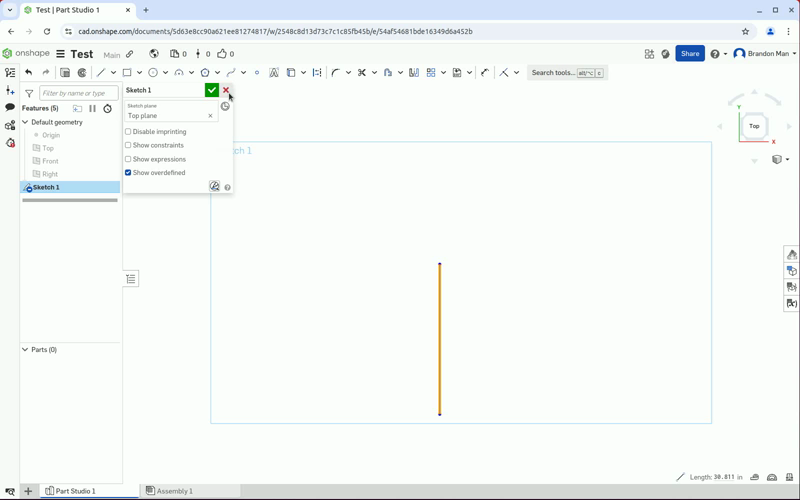
key(shift+s)
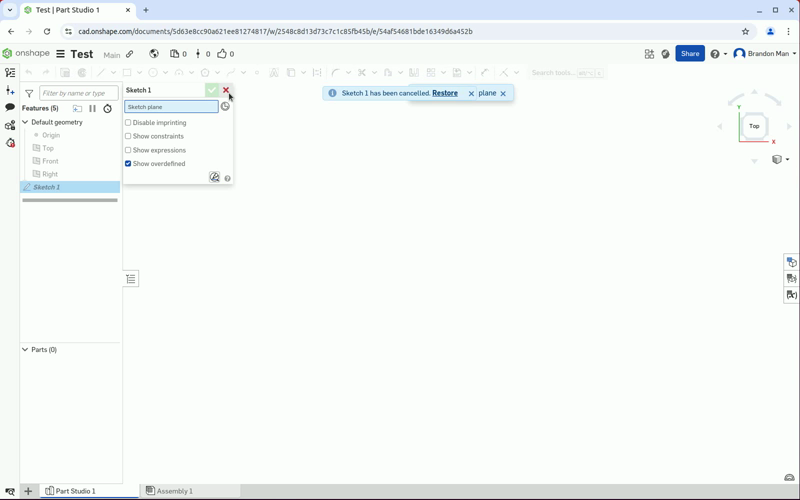
mouse_move(73, 150)
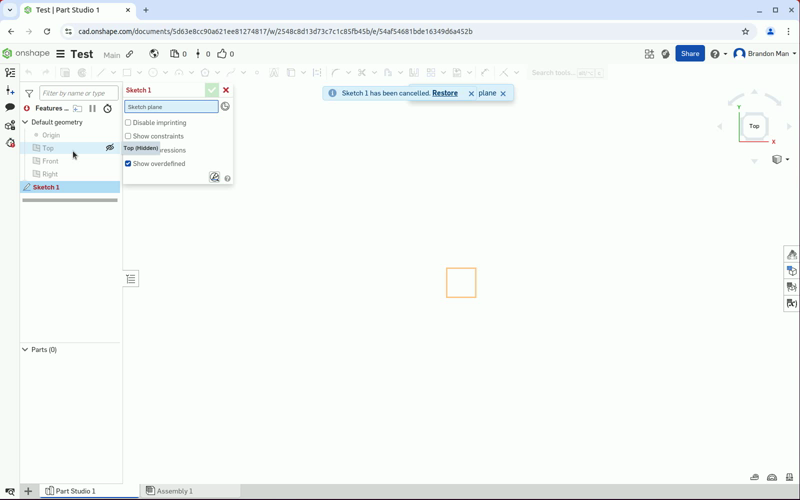
click(73, 150)
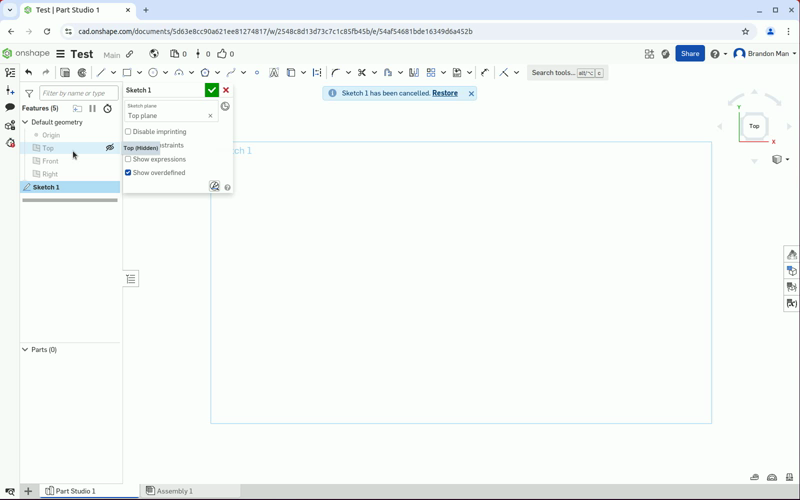
mouse_move(73, 352)
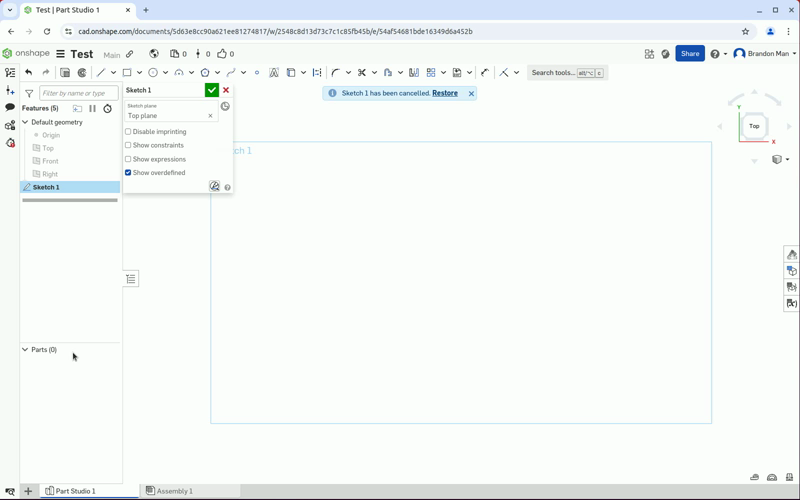
key(y)
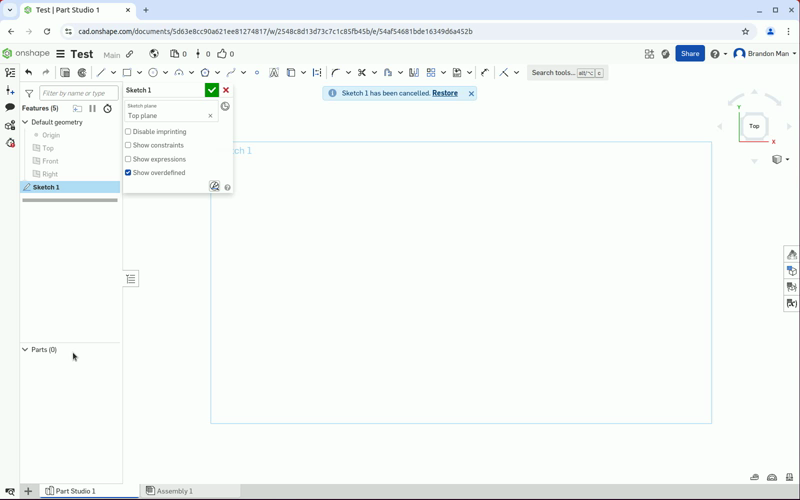
key(l)
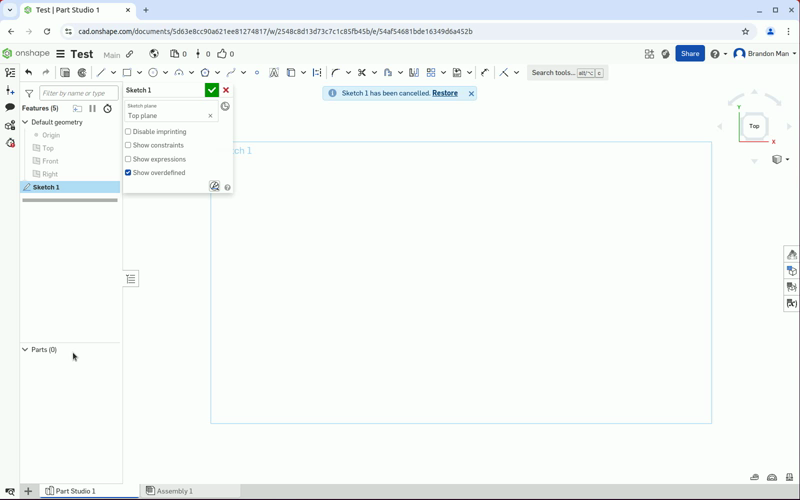
key_down(shift)
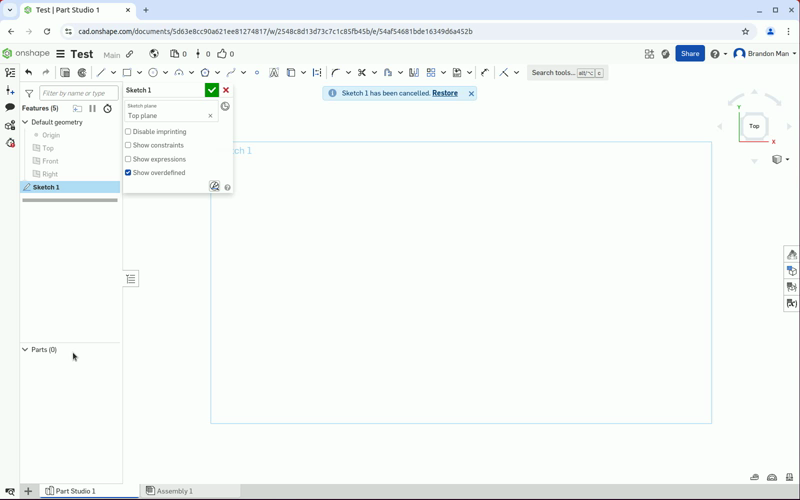
mouse_move(348, 340)
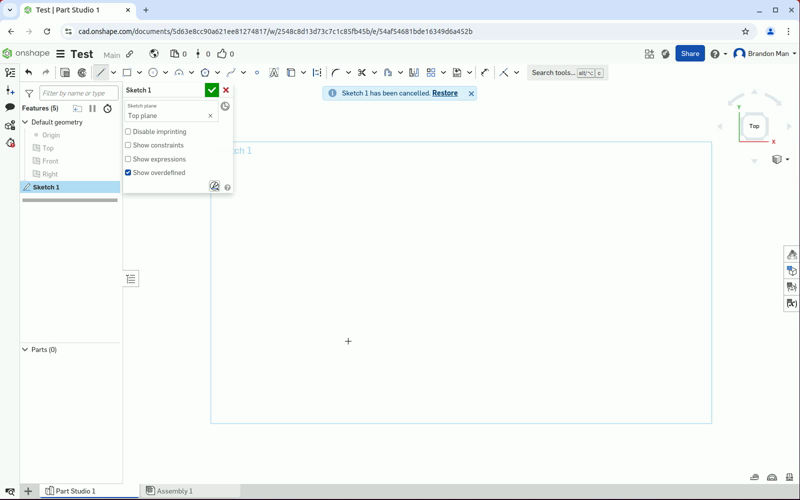
click(348, 340)
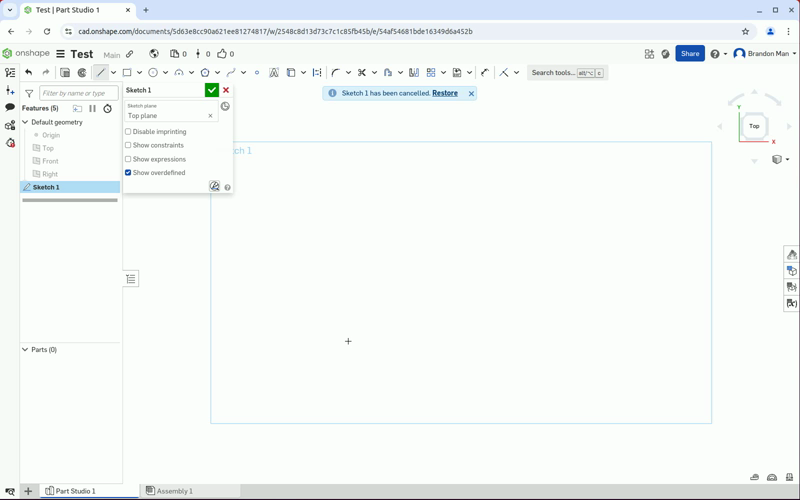
key_up(shift)
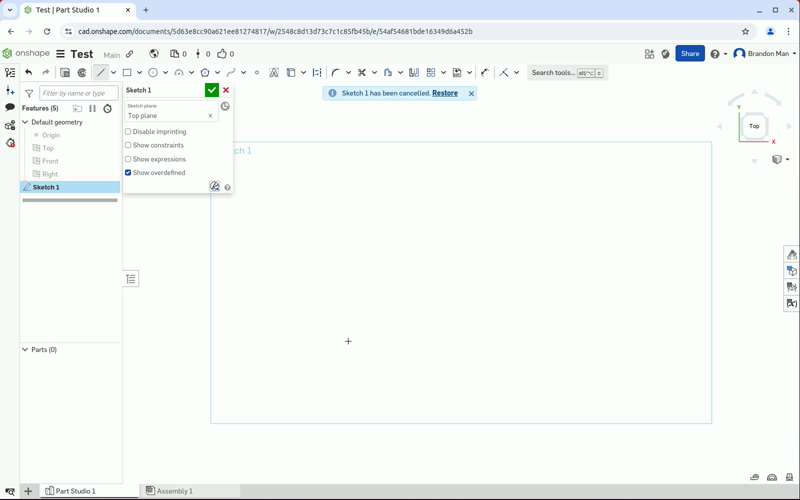
key_down(shift)
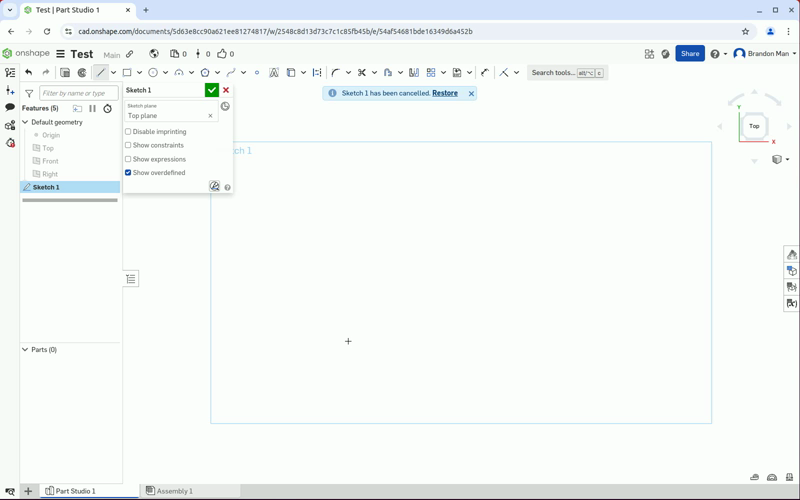
mouse_move(572, 340)
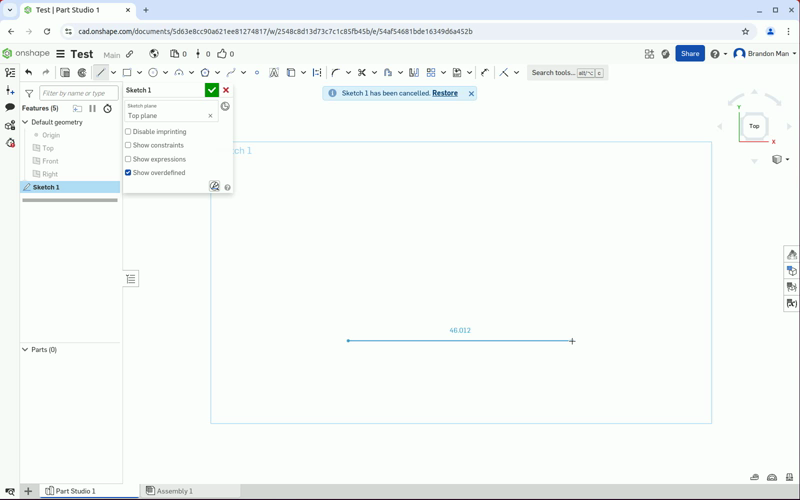
click(572, 340)
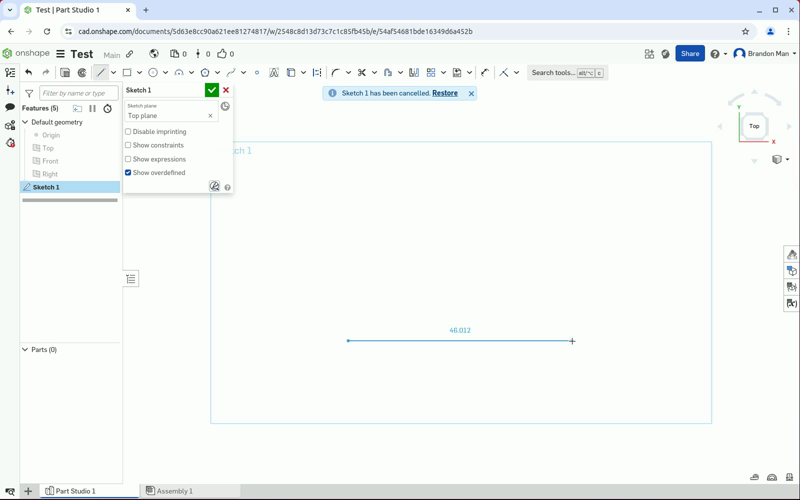
key_up(shift)
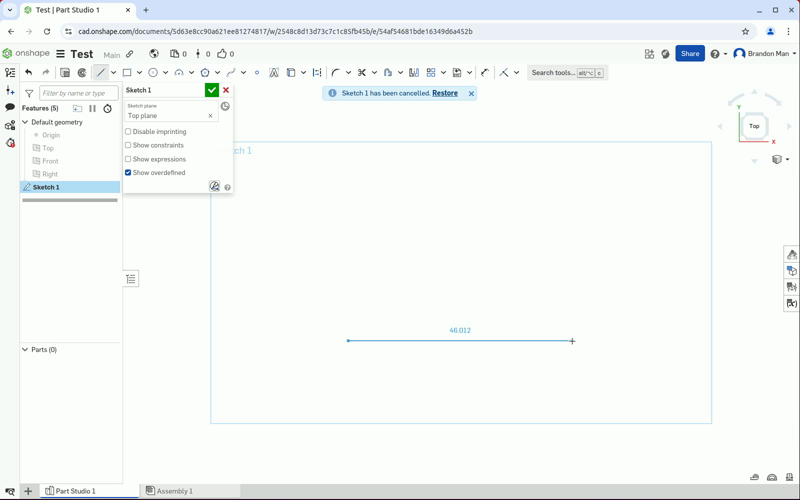
key_down(shift)
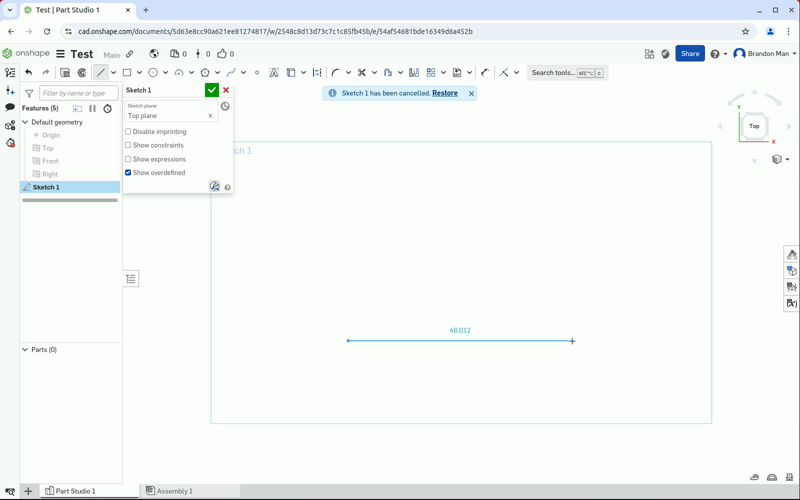
mouse_move(572, 227)
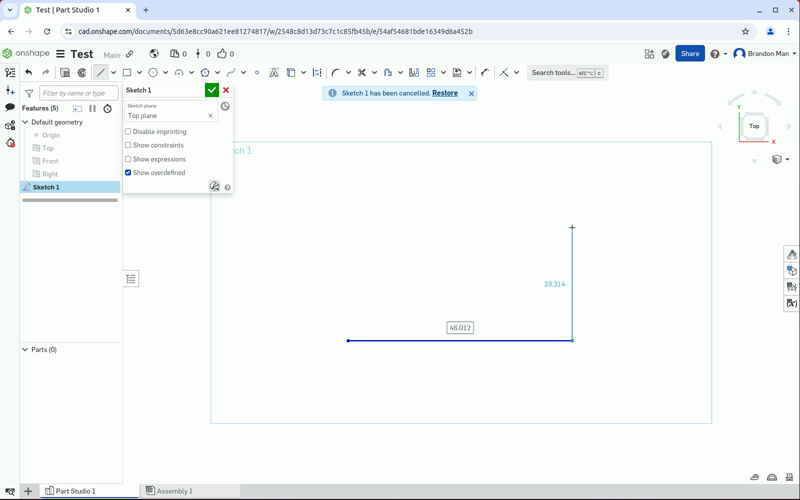
click(572, 227)
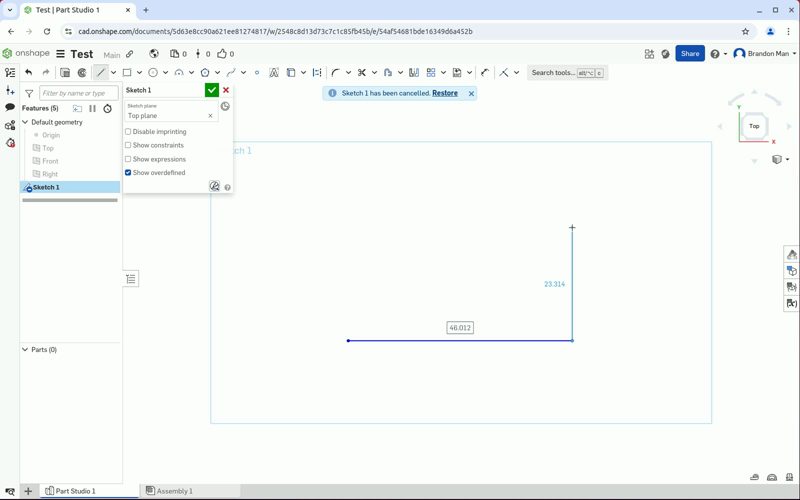
key_up(shift)
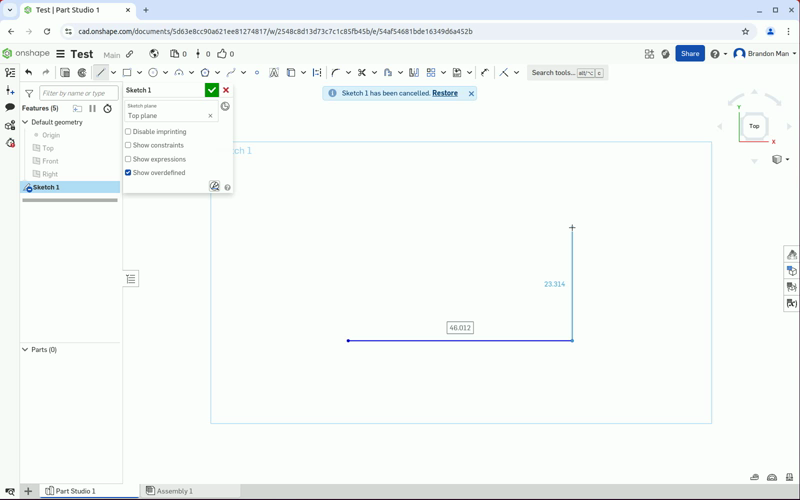
key_down(shift)
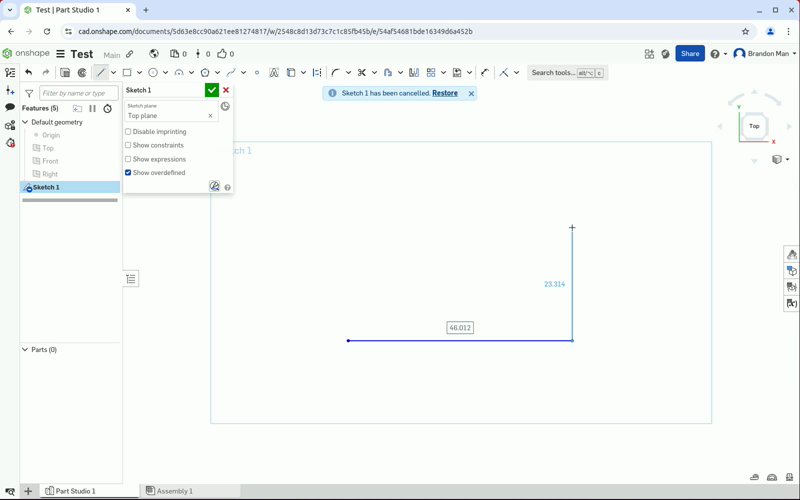
mouse_move(348, 227)
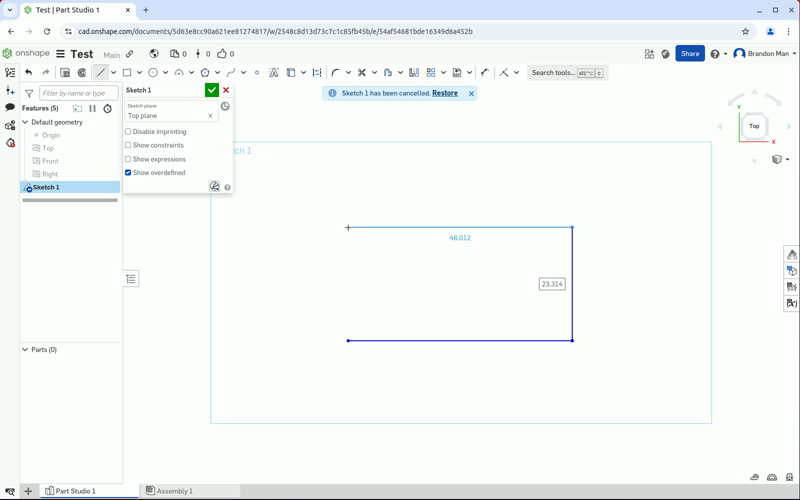
click(348, 227)
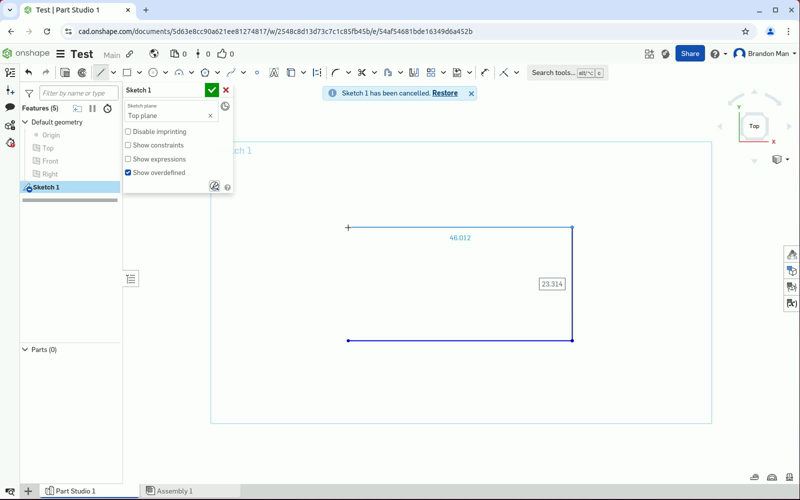
key_up(shift)
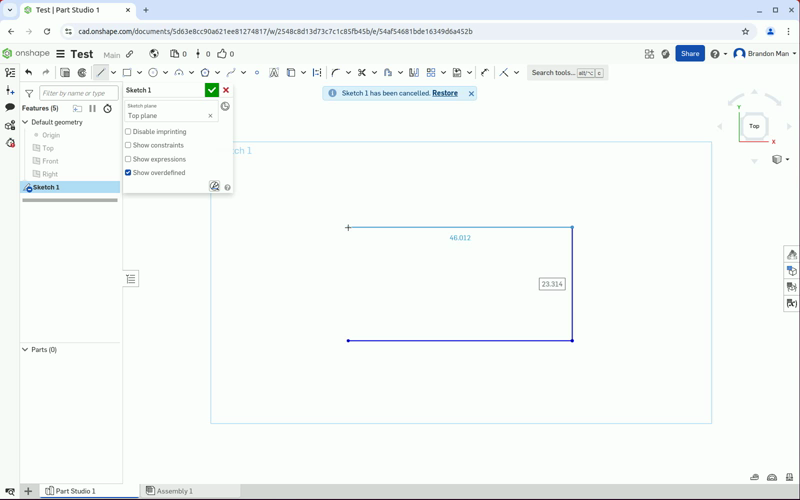
key_down(shift)
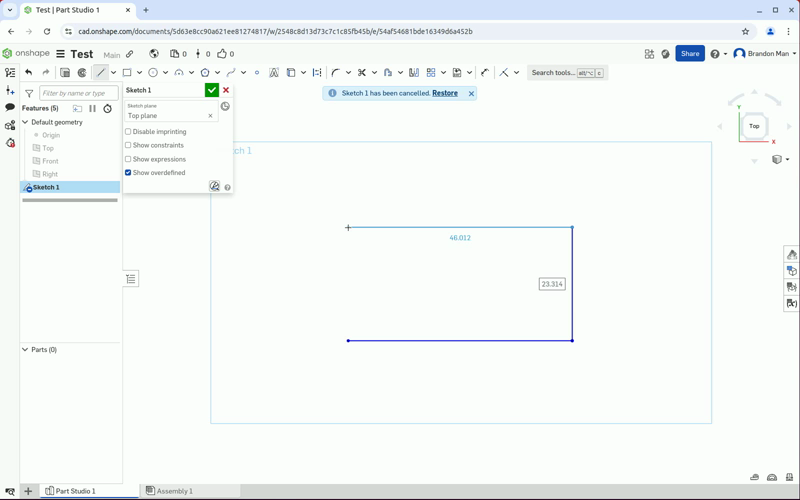
mouse_move(348, 340)
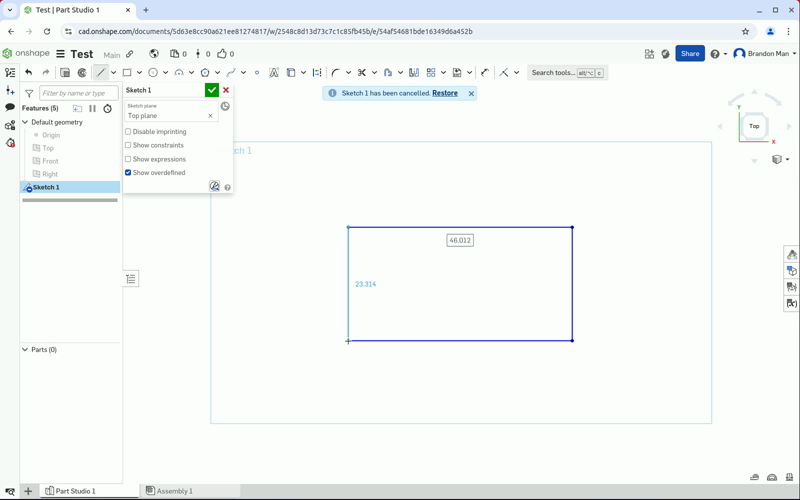
key_up(shift)
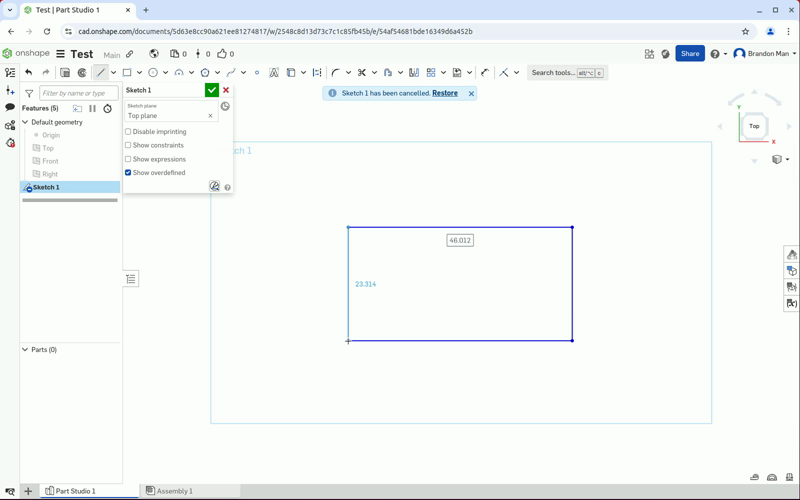
click(348, 340)
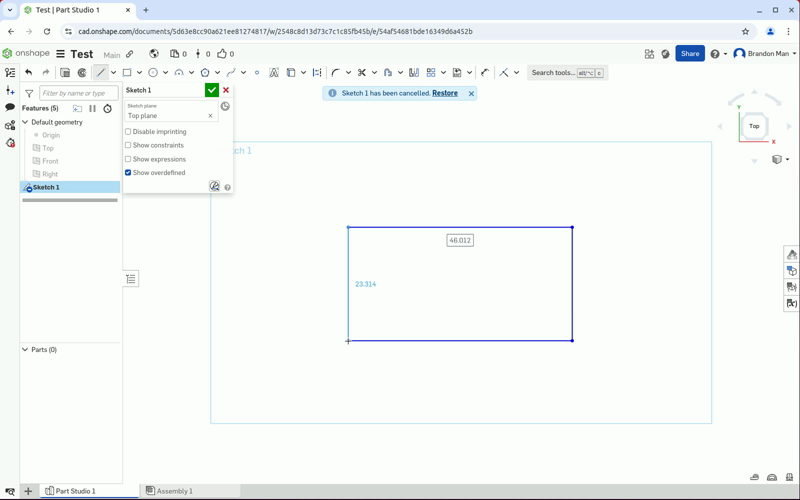
key(esc)
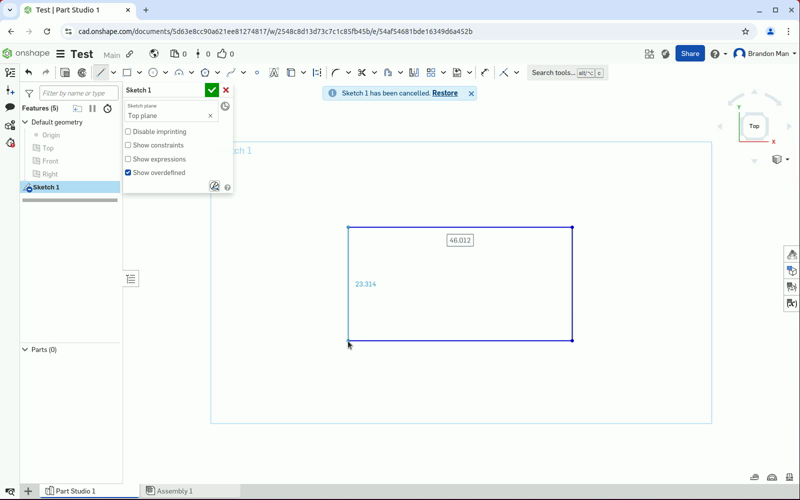
mouse_move(464, 292)
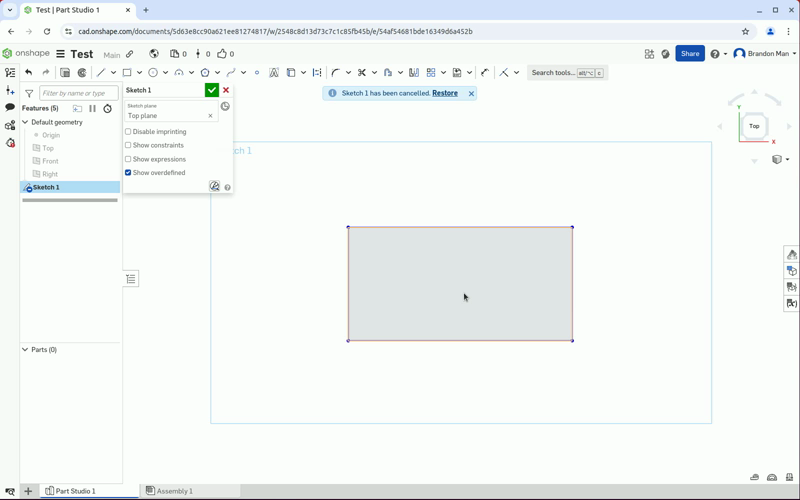
click(464, 292)
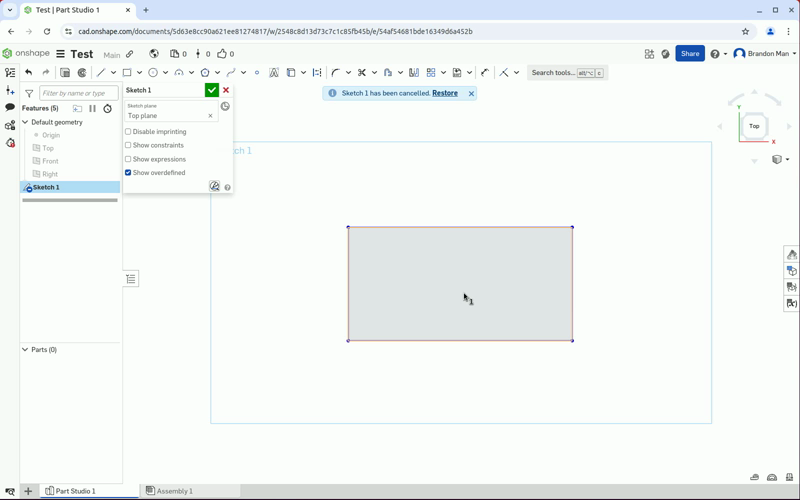
mouse_move(73, 352)
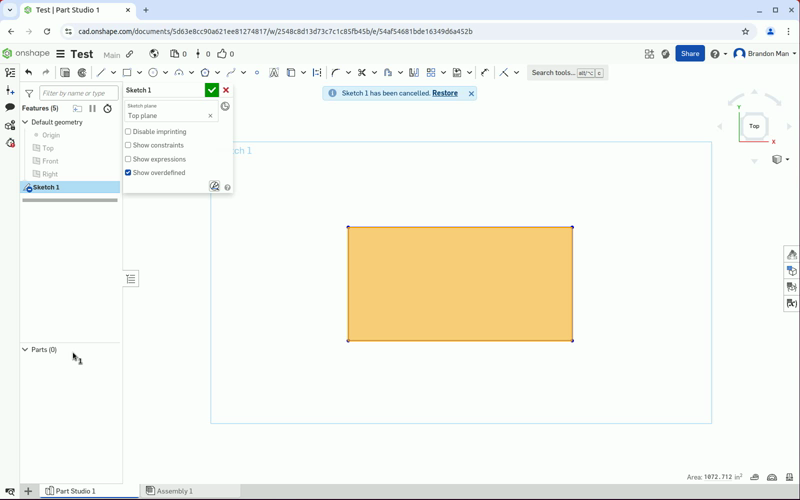
key(shift+y)
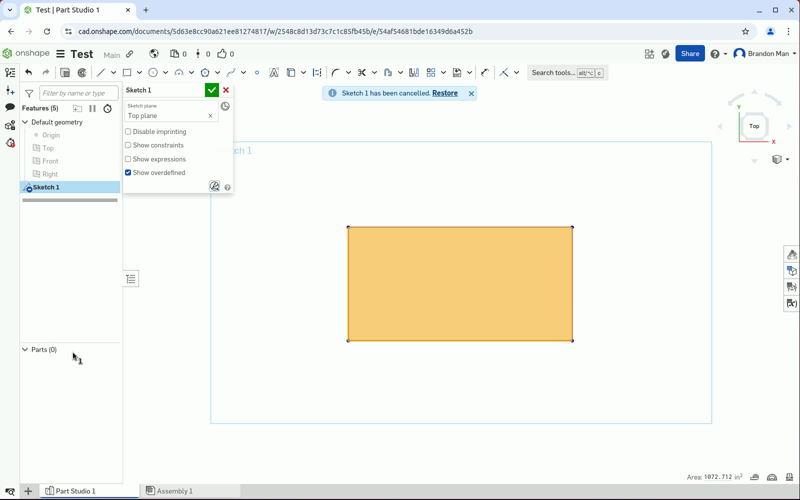
key(shift+e)
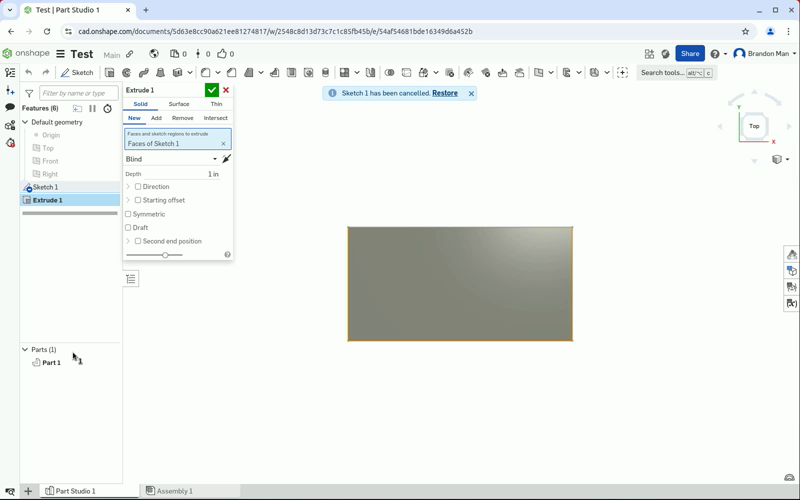
mouse_move(143, 106)
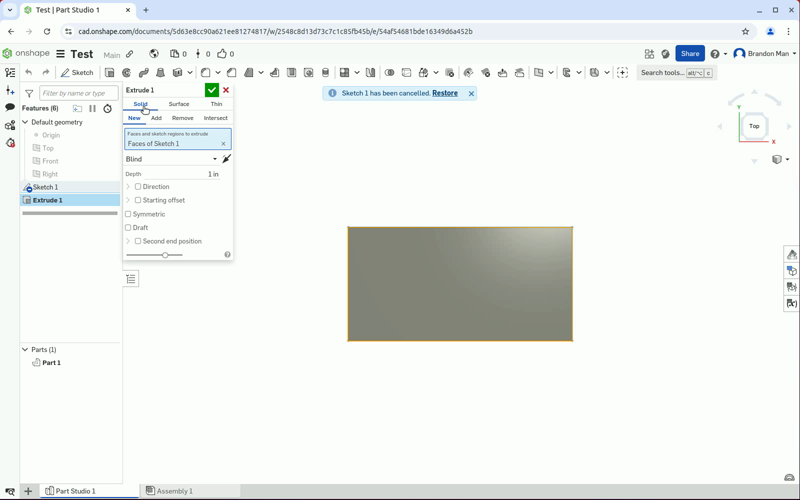
click(143, 106)
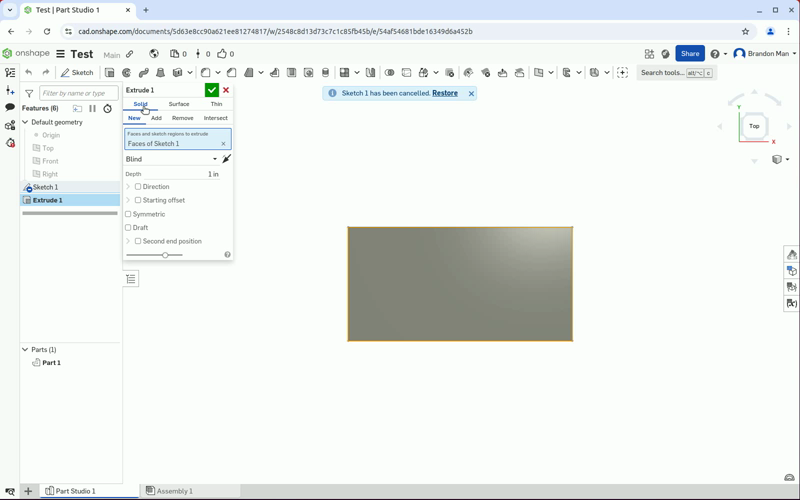
mouse_move(137, 120)
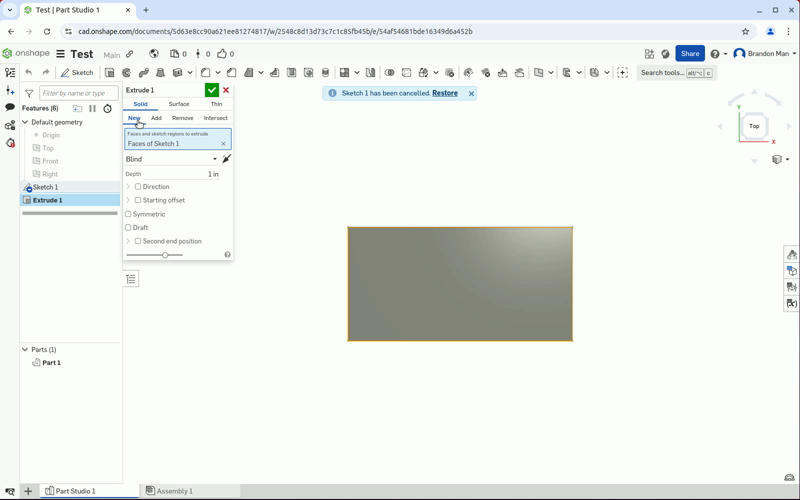
click(137, 120)
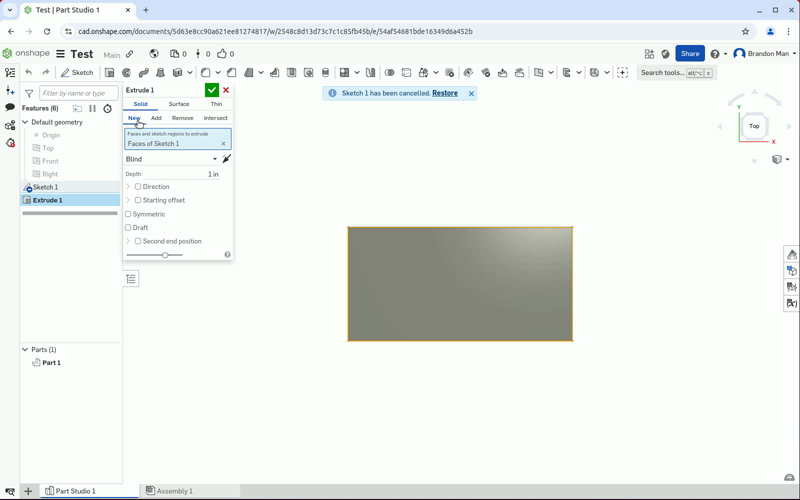
key(tab, 4)
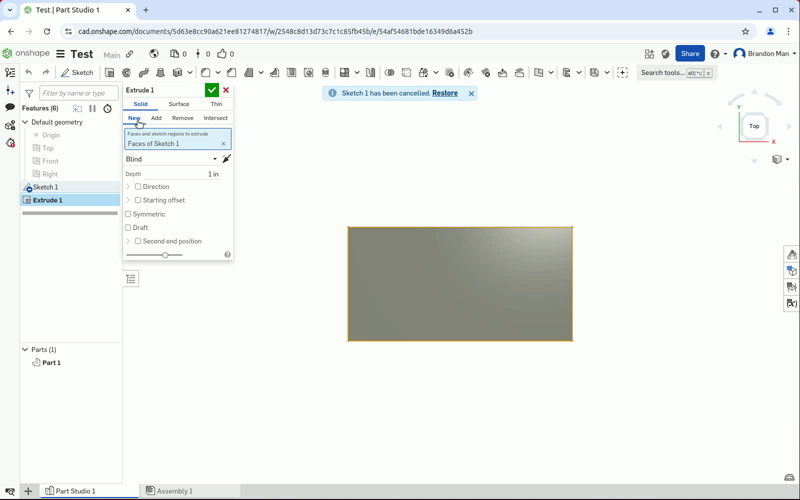
text(9.628)
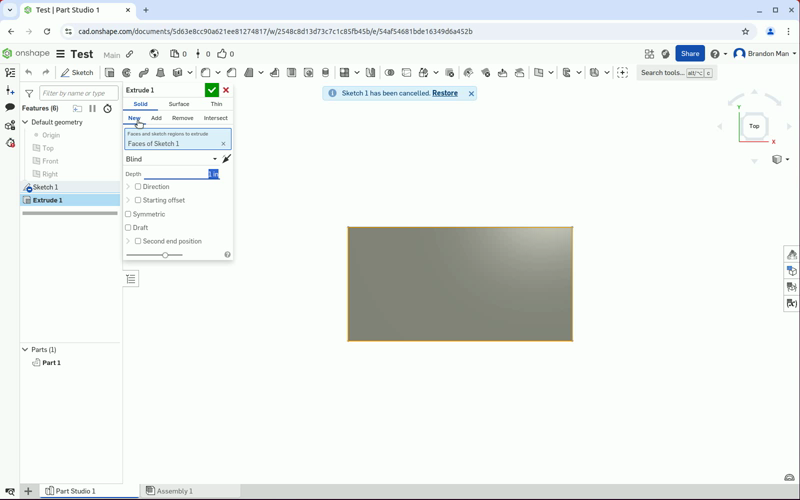
key(enter)
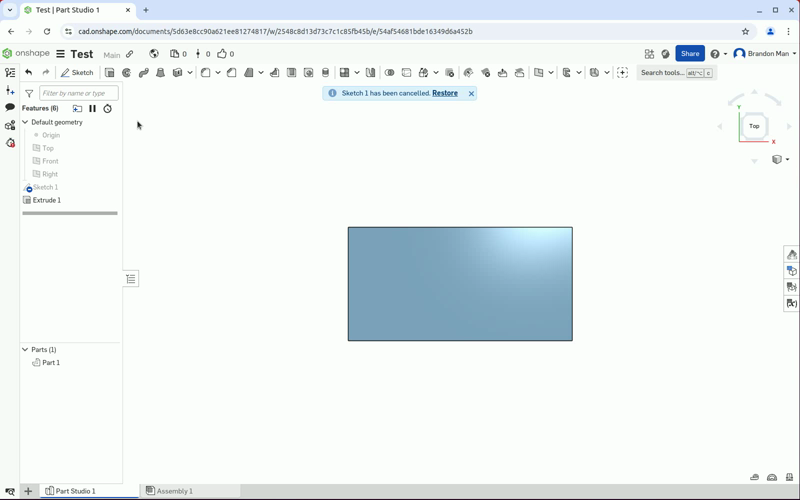
key(shift+h)
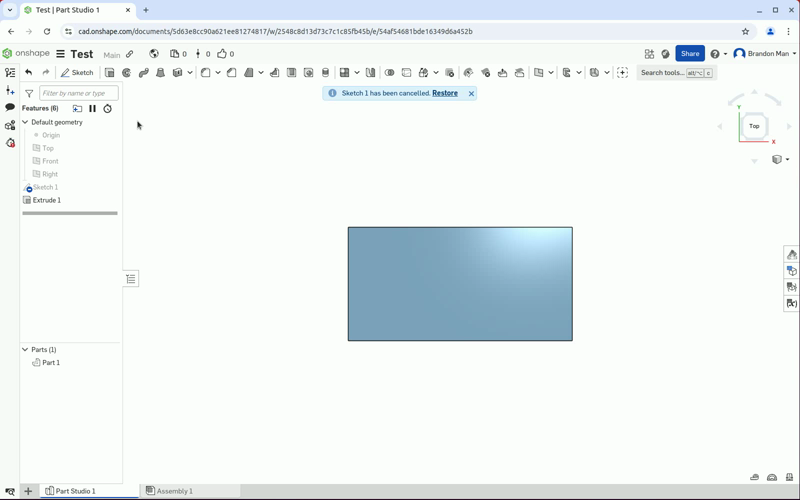
key(shift+h)
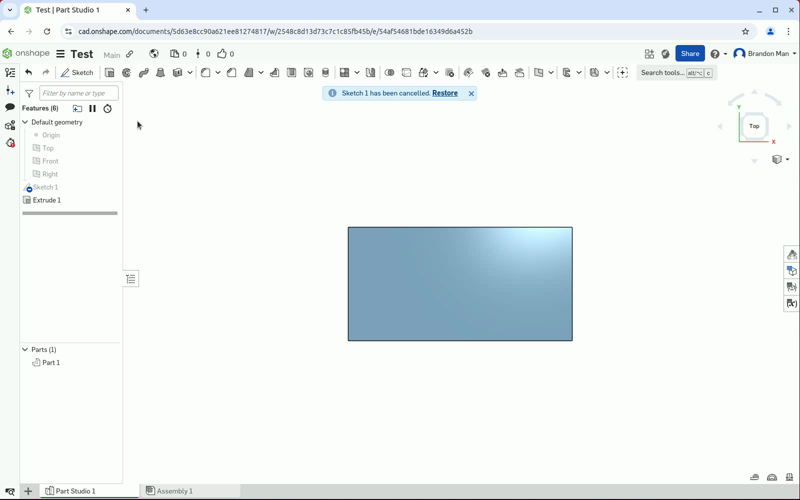
mouse_move(73, 189)
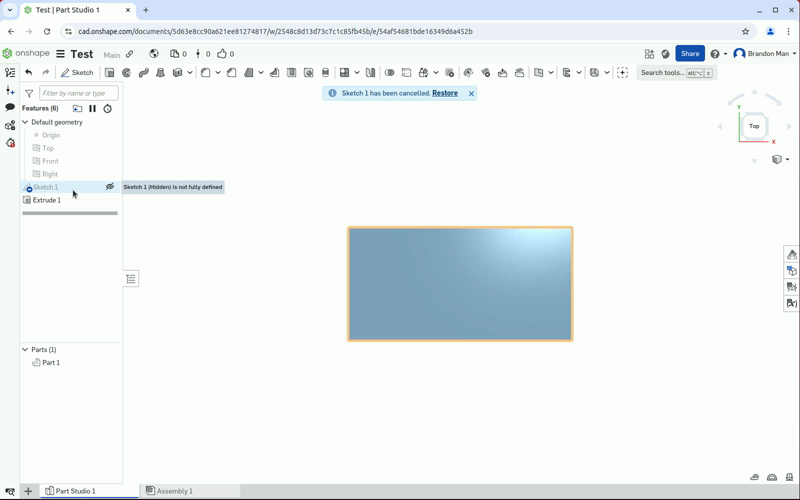
click(73, 189)
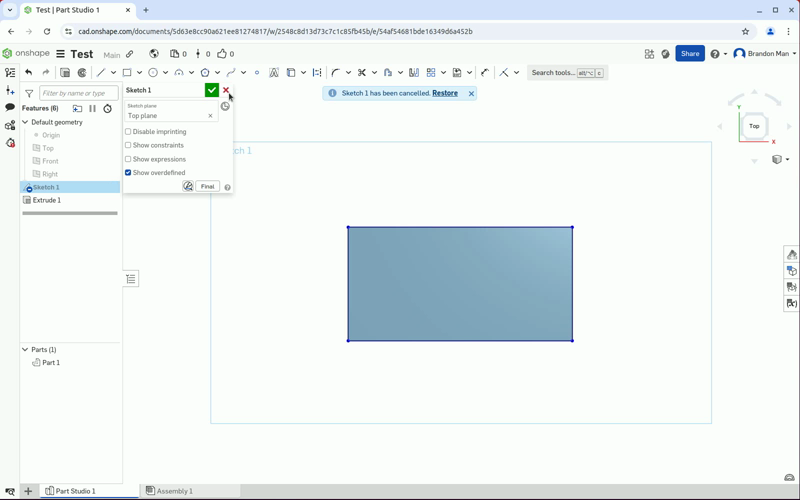
mouse_move(229, 92)
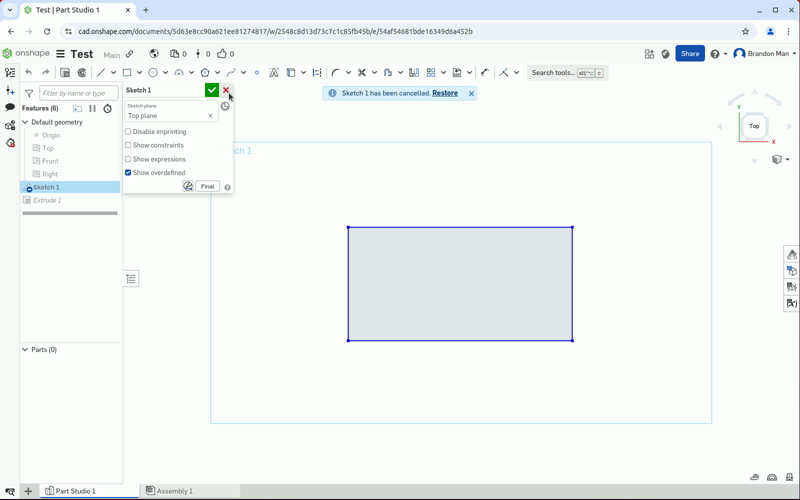
click(229, 92)
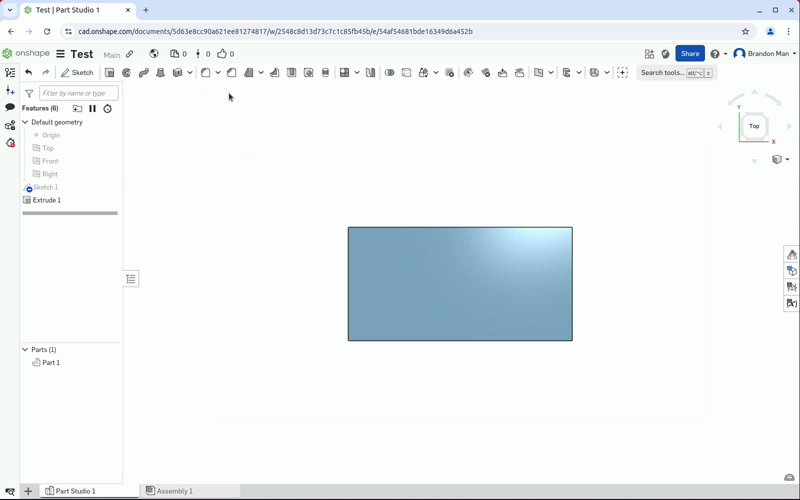
mouse_move(541, 75)
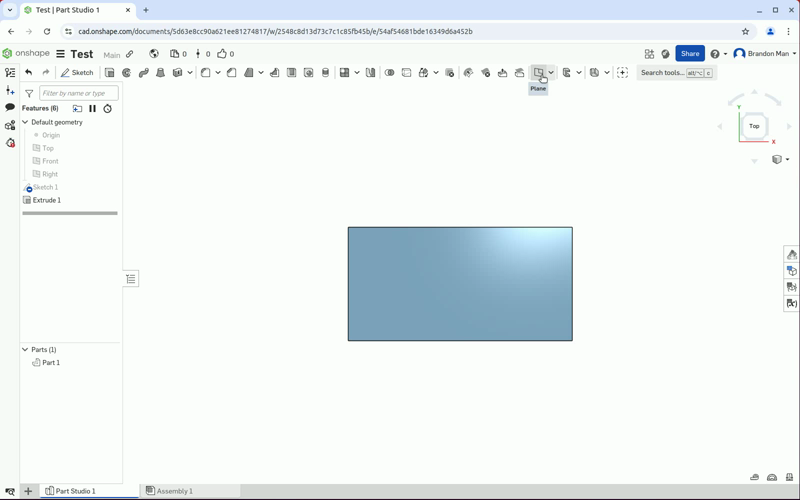
click(541, 75)
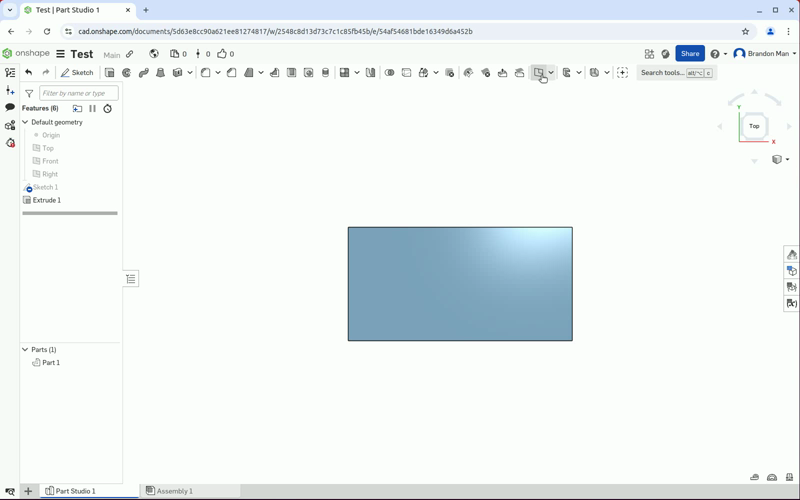
mouse_move(73, 150)
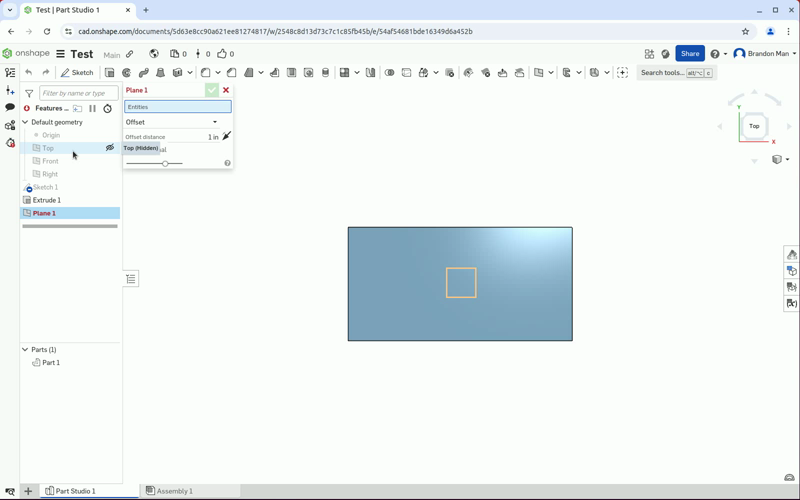
click(73, 150)
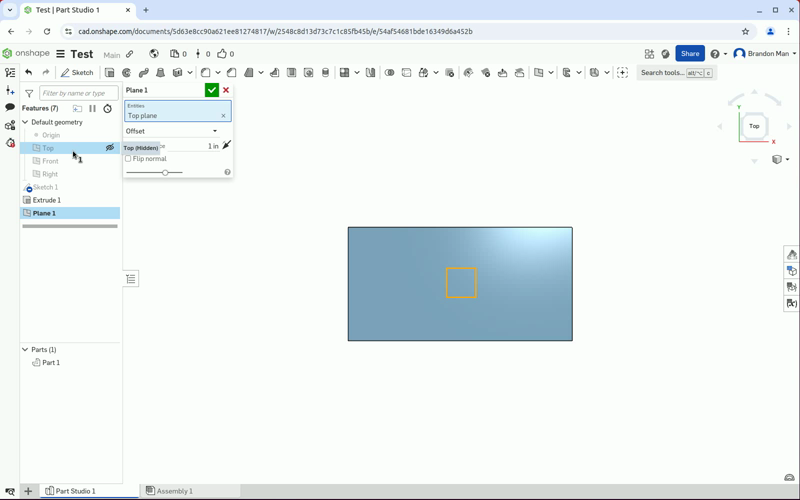
key(tab, 2)
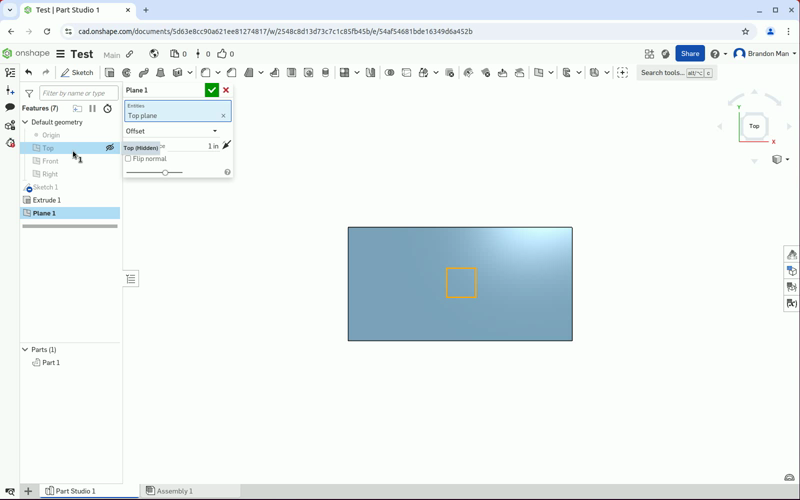
text(9.613)
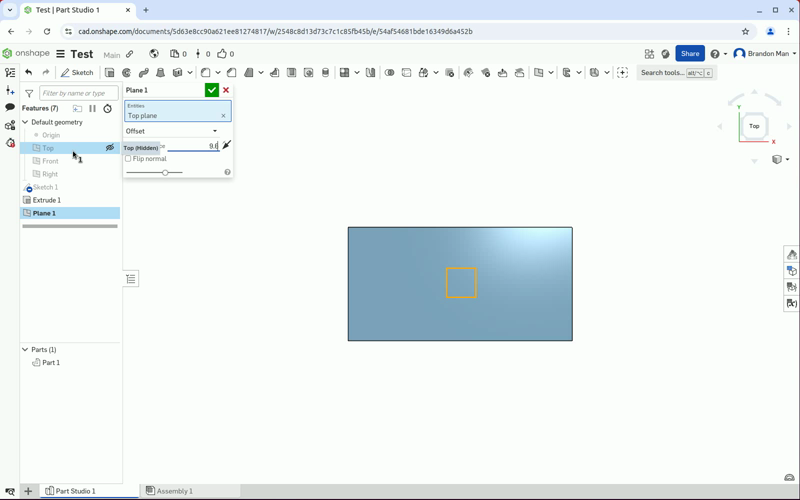
key(enter, 2)
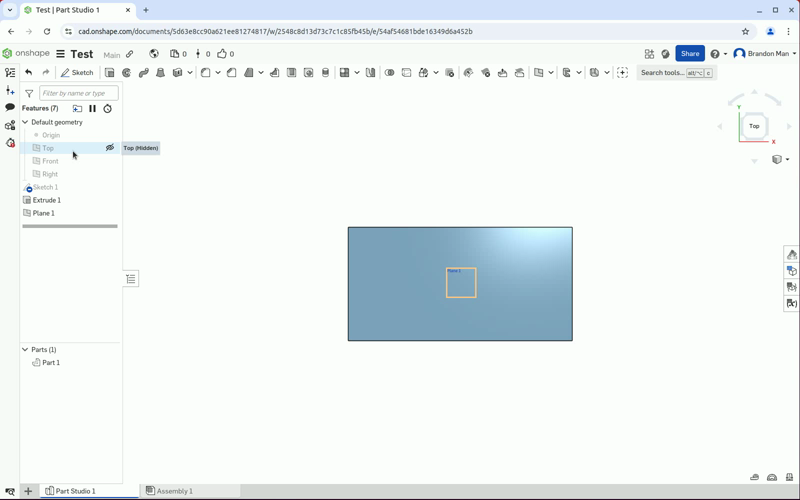
key(shift+s)
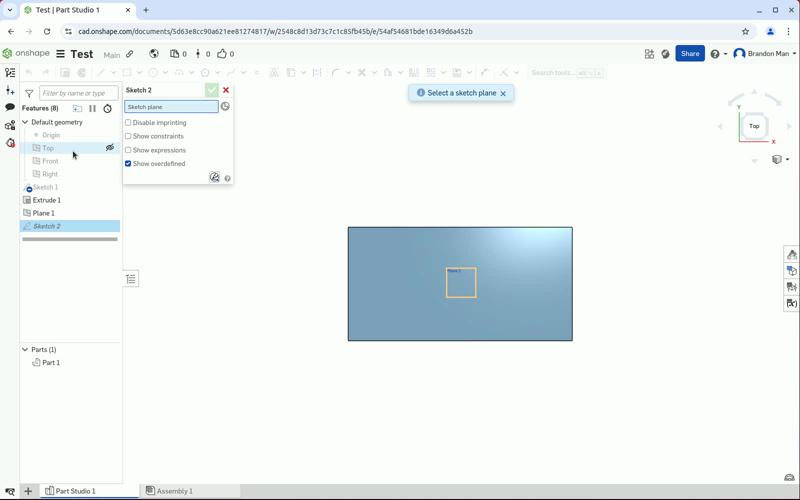
mouse_move(73, 215)
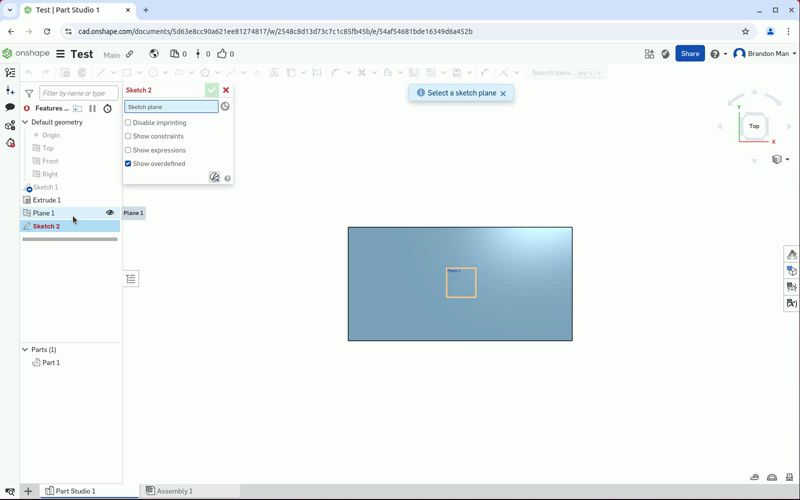
click(73, 215)
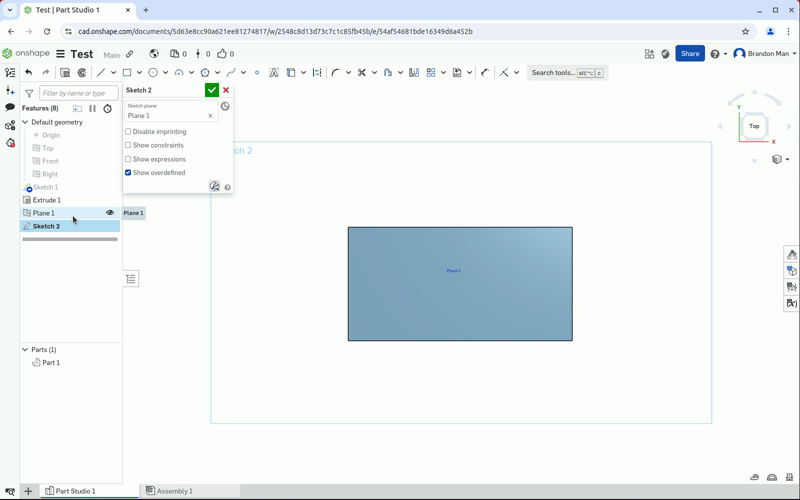
mouse_move(73, 352)
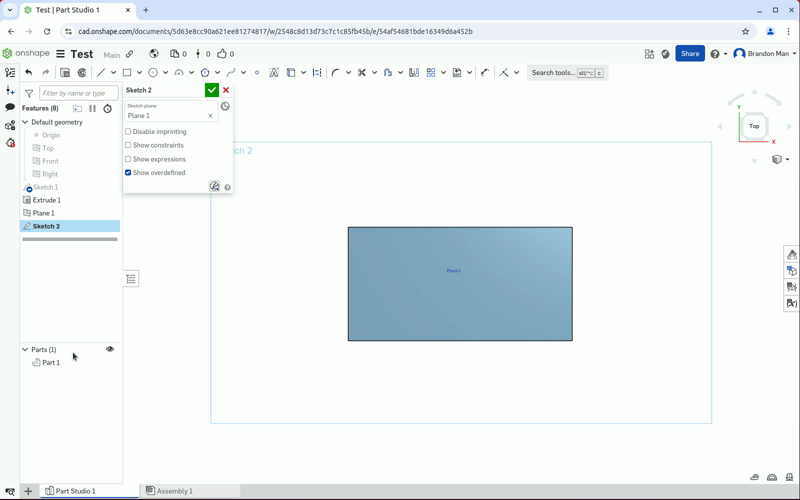
key(y)
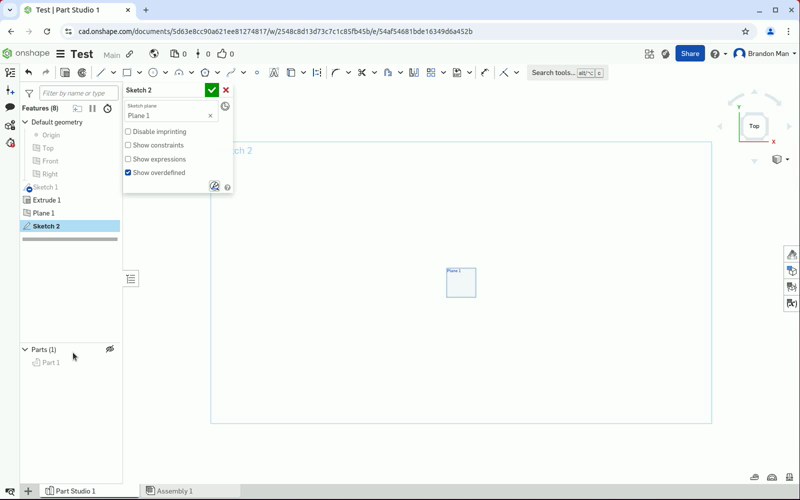
key(l)
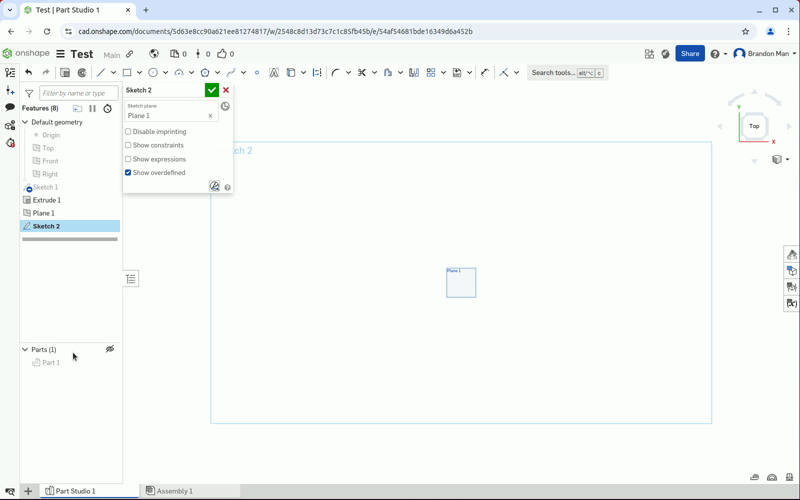
key_down(shift)
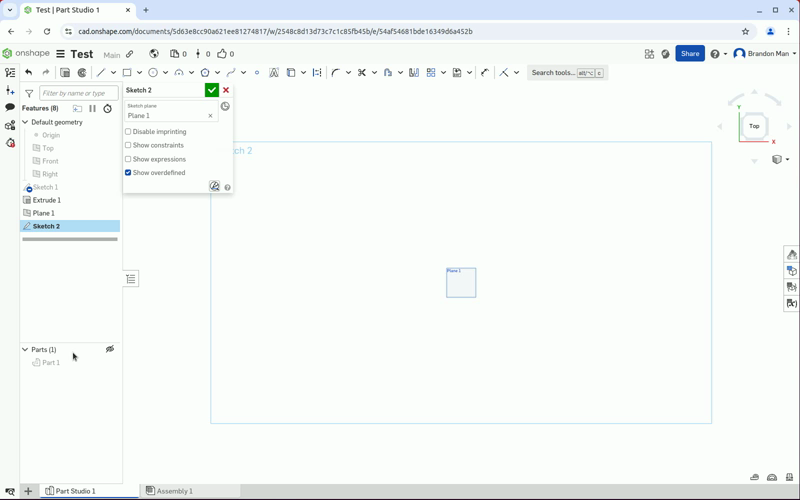
mouse_move(348, 308)
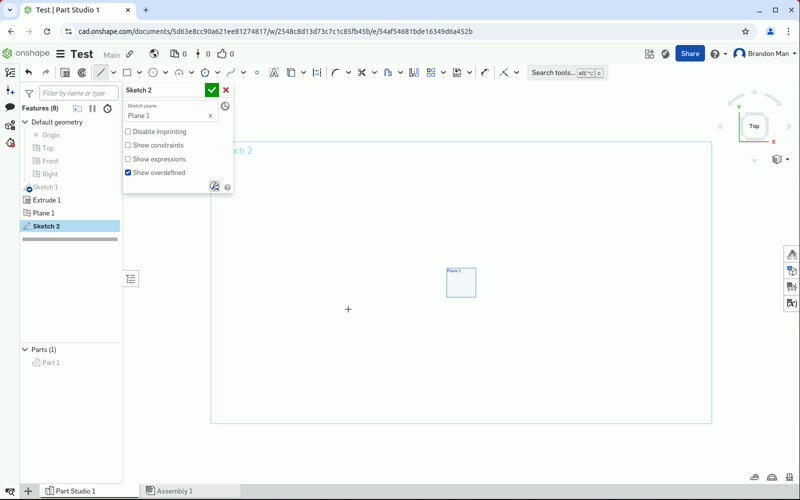
click(348, 308)
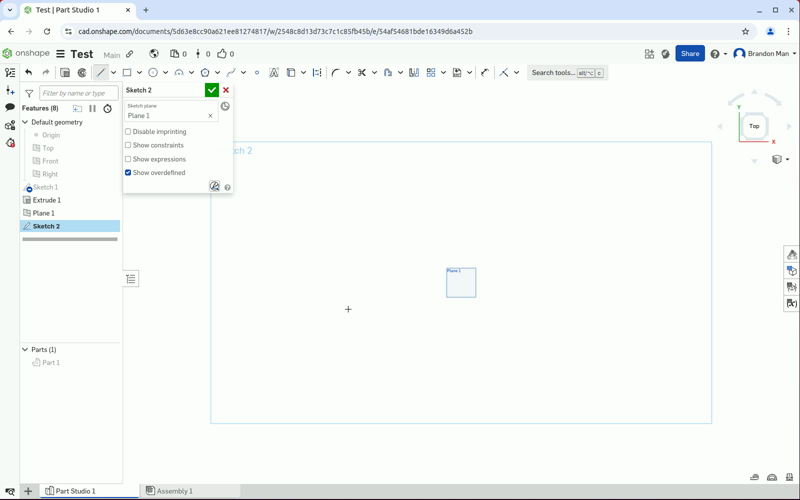
key_up(shift)
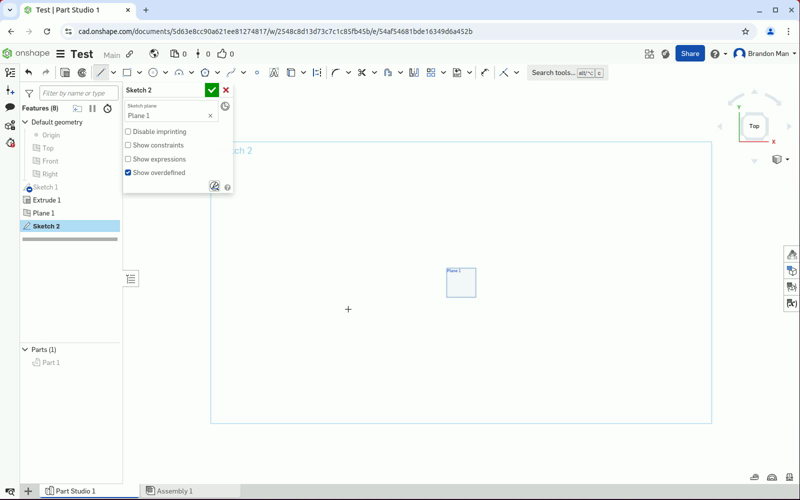
key_down(shift)
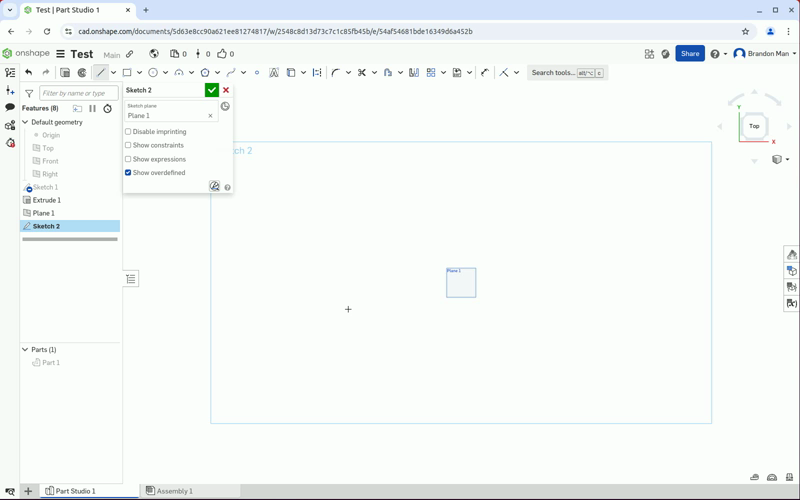
mouse_move(378, 308)
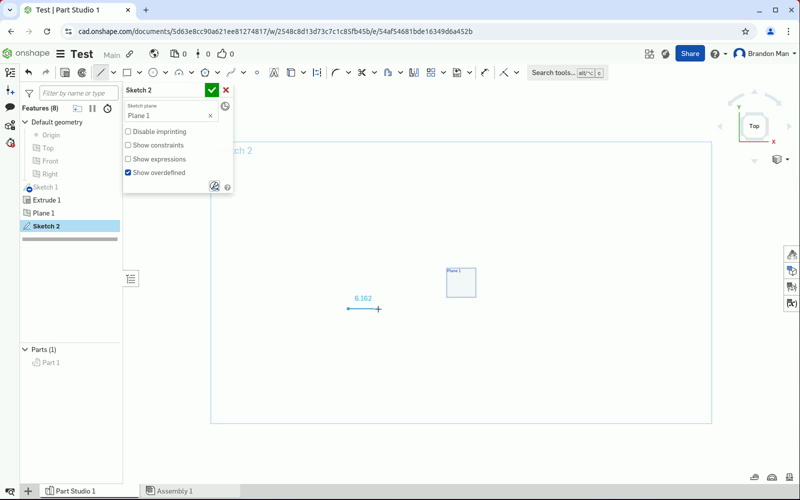
mouse_move(386, 308)
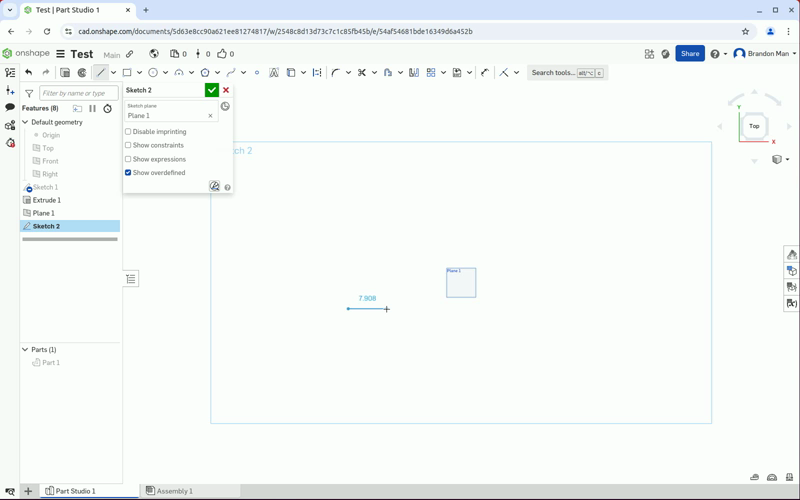
click(386, 308)
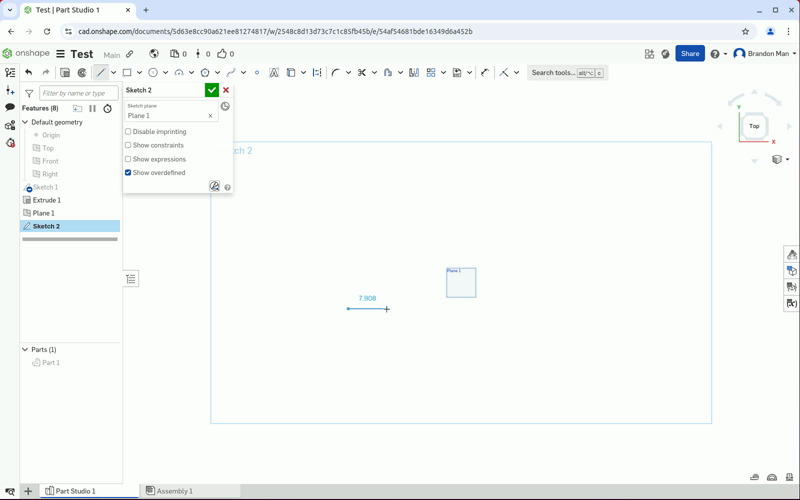
key_up(shift)
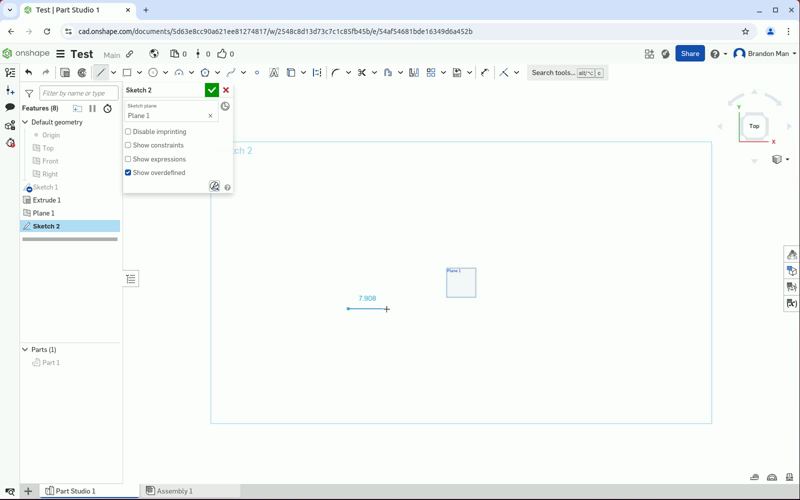
key_down(shift)
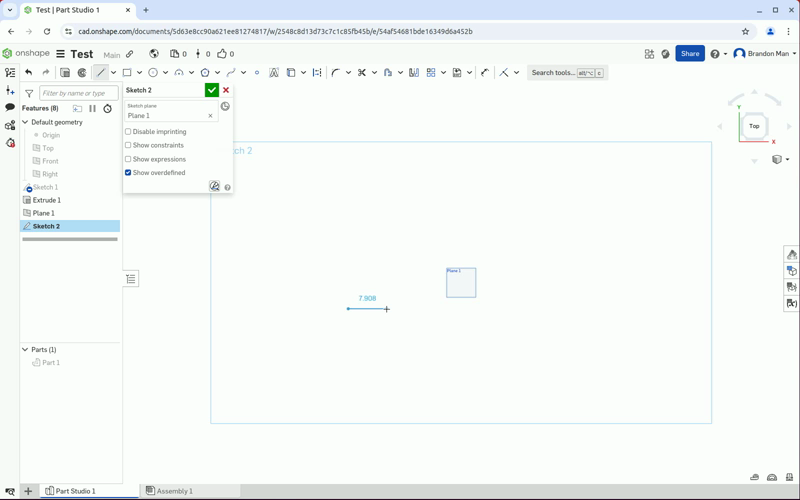
mouse_move(416, 308)
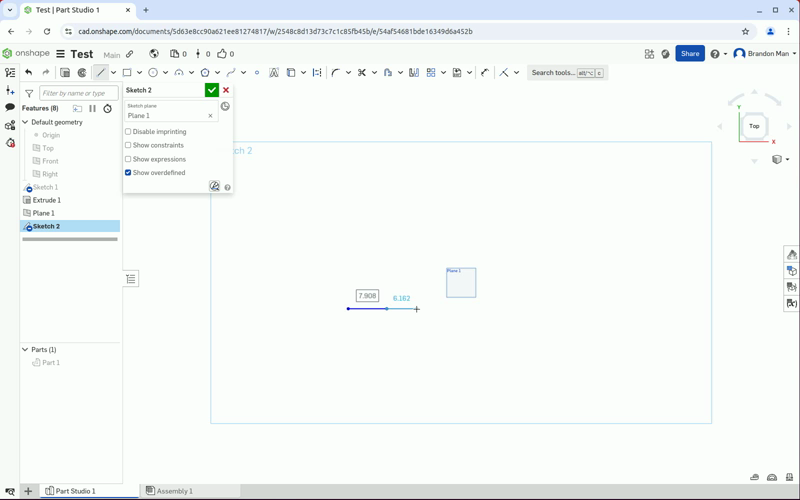
mouse_move(386, 258)
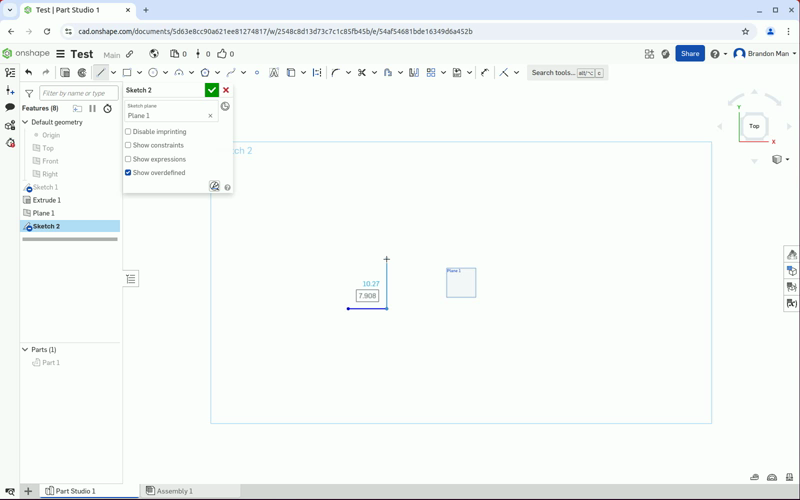
click(386, 258)
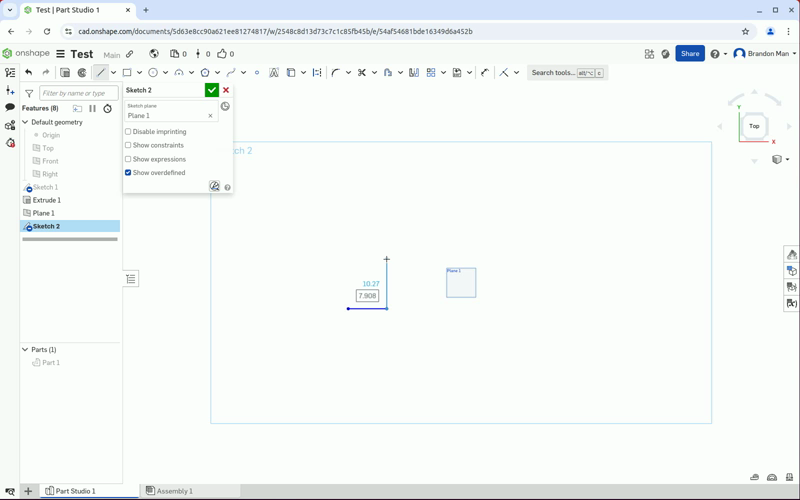
key_up(shift)
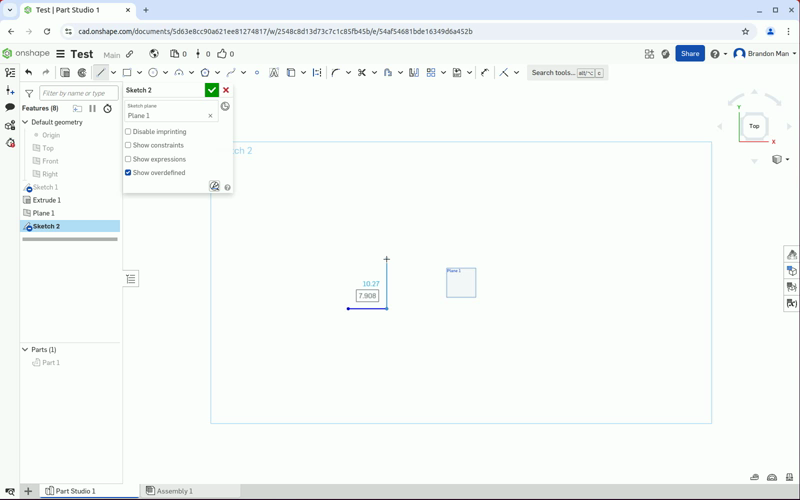
key_down(shift)
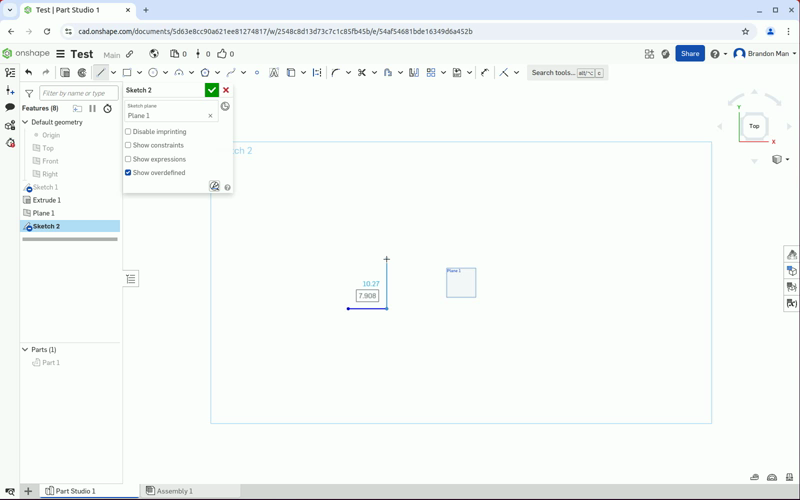
mouse_move(416, 258)
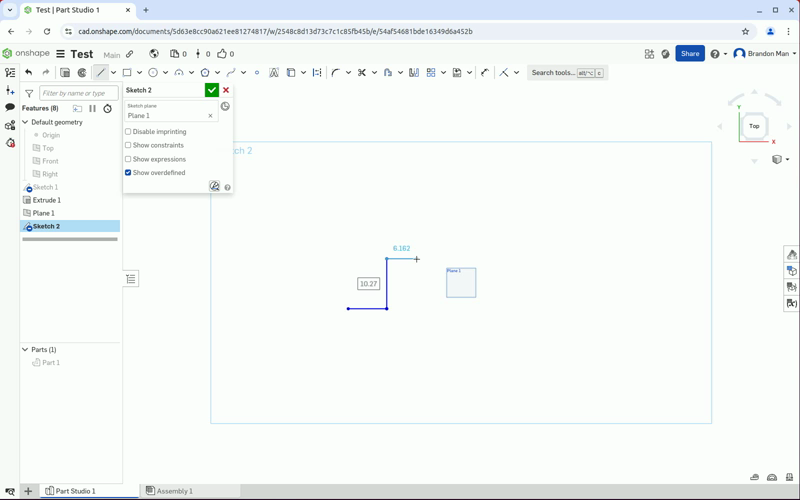
mouse_move(348, 258)
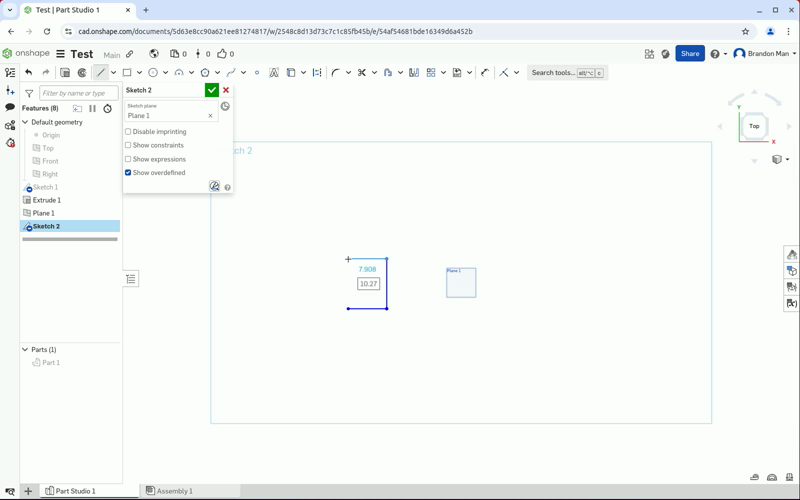
click(348, 258)
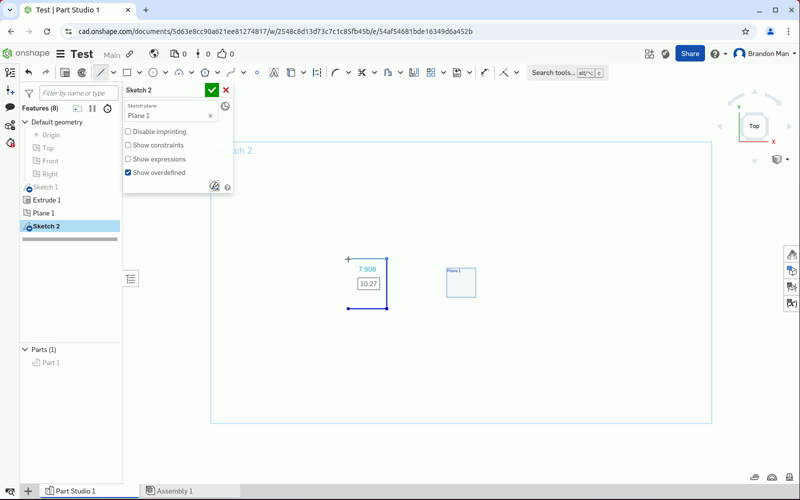
key_up(shift)
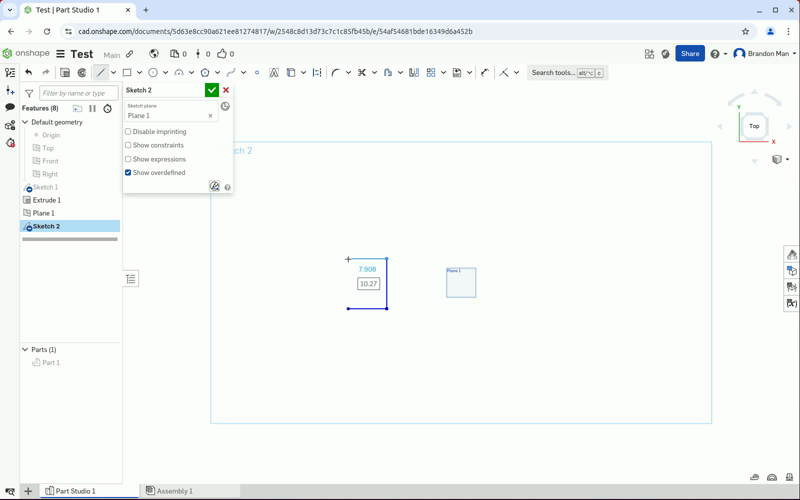
mouse_move(378, 258)
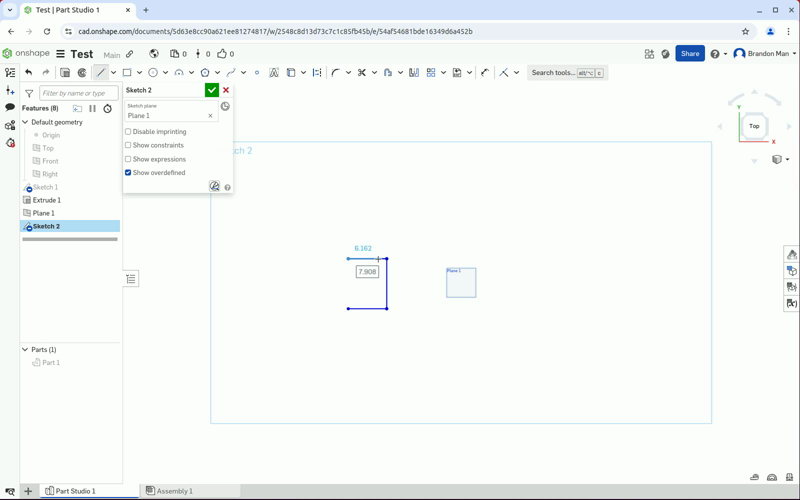
key_down(shift)
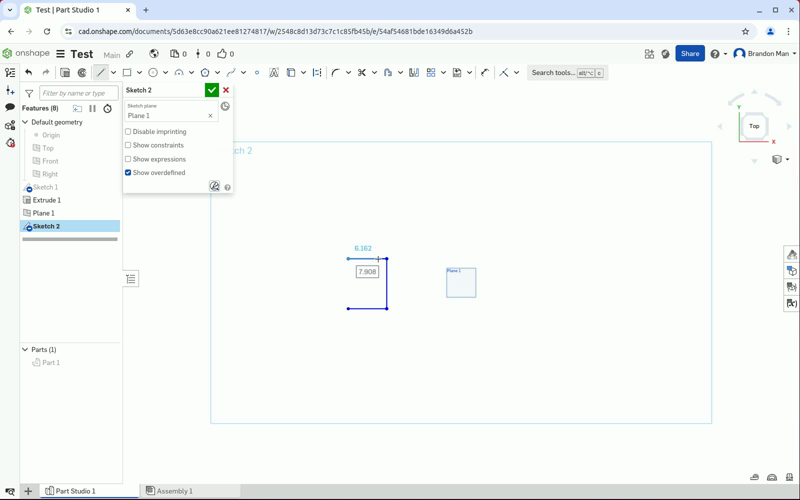
mouse_move(348, 308)
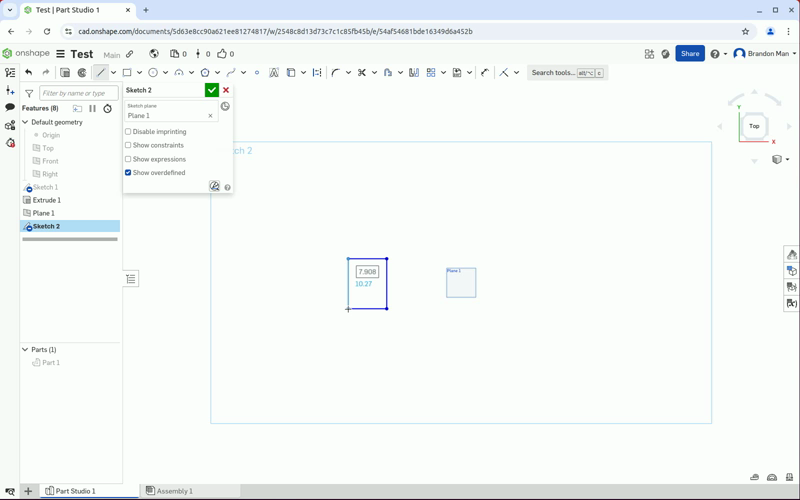
key_up(shift)
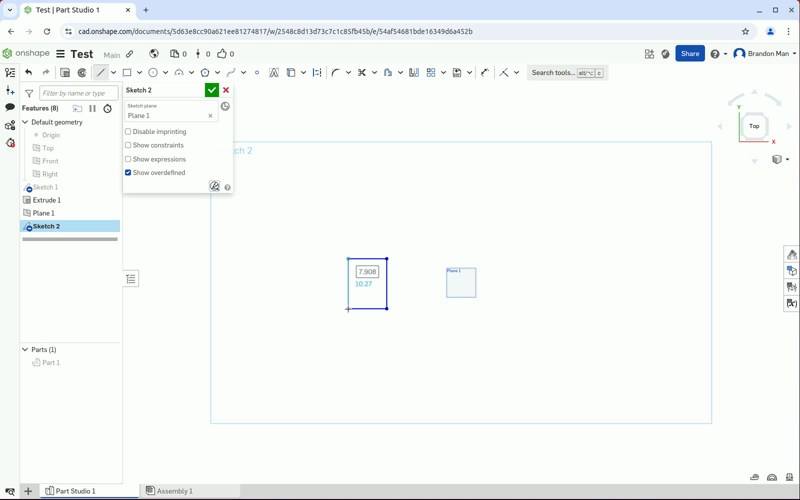
click(348, 308)
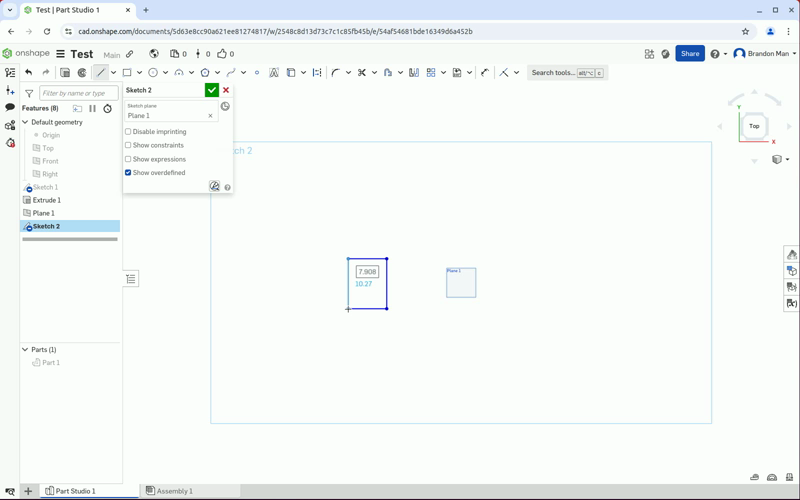
key(esc)
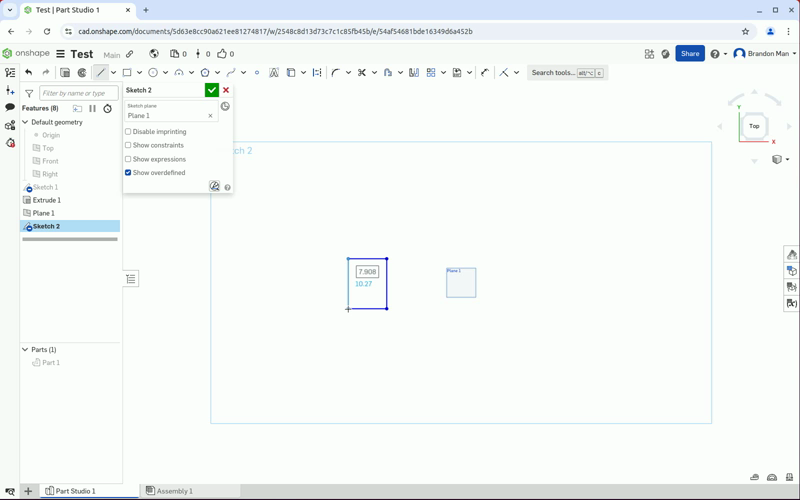
mouse_move(361, 270)
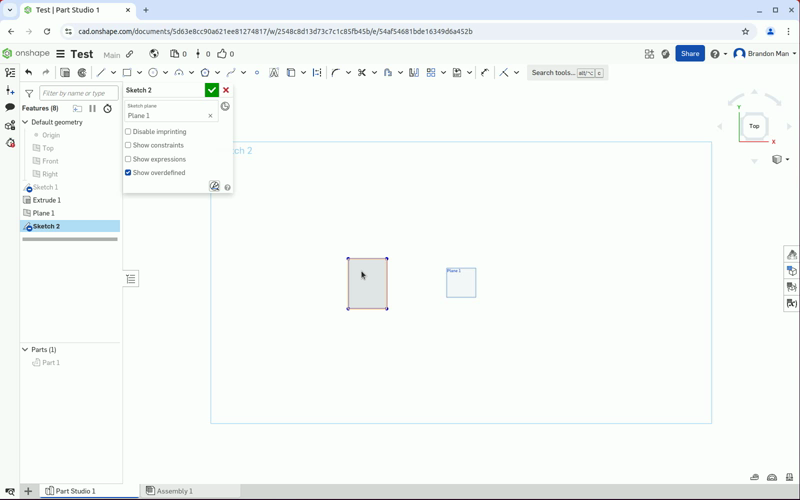
click(361, 270)
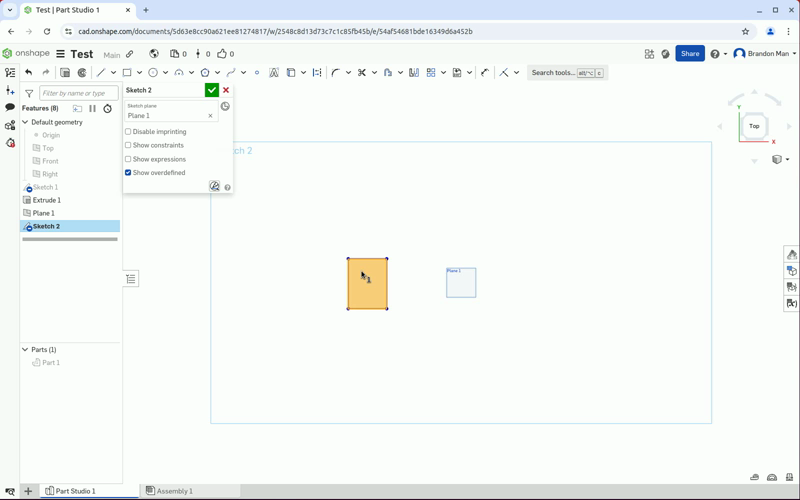
mouse_move(73, 352)
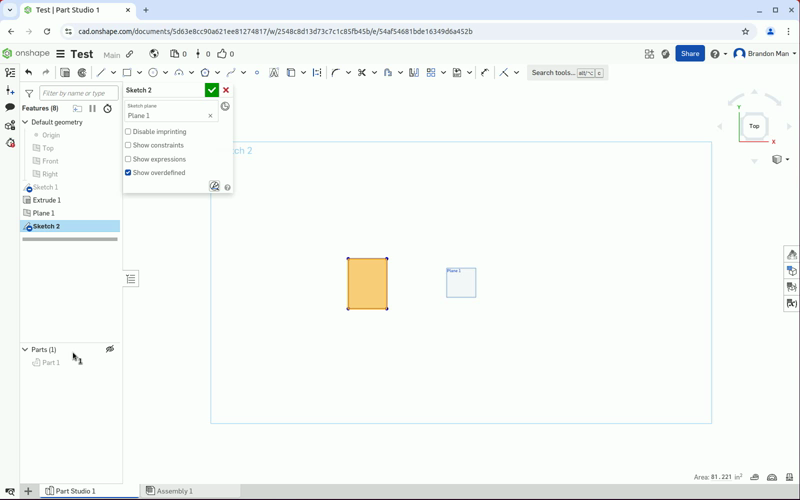
key(shift+y)
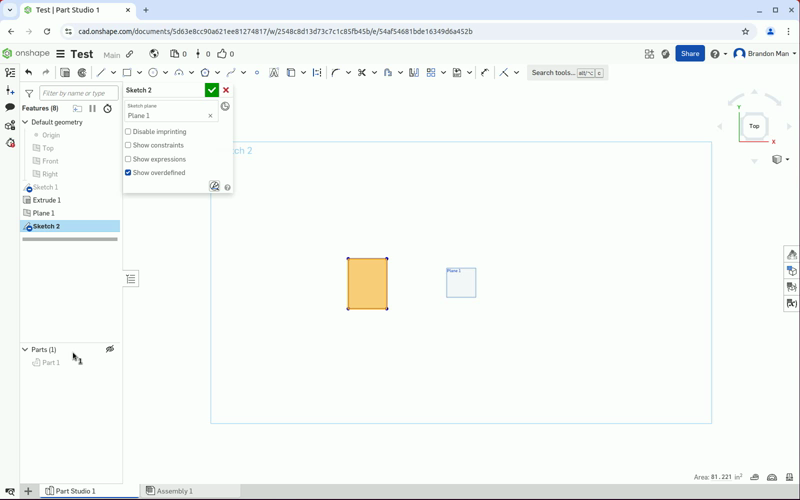
key(shift+e)
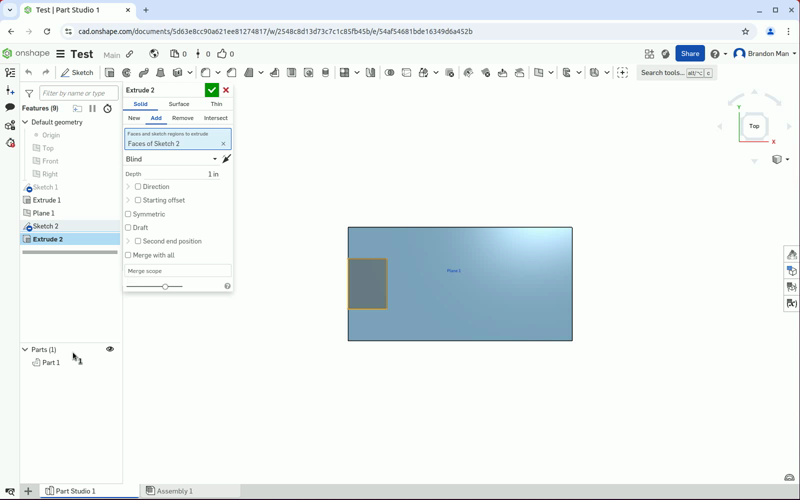
mouse_move(143, 106)
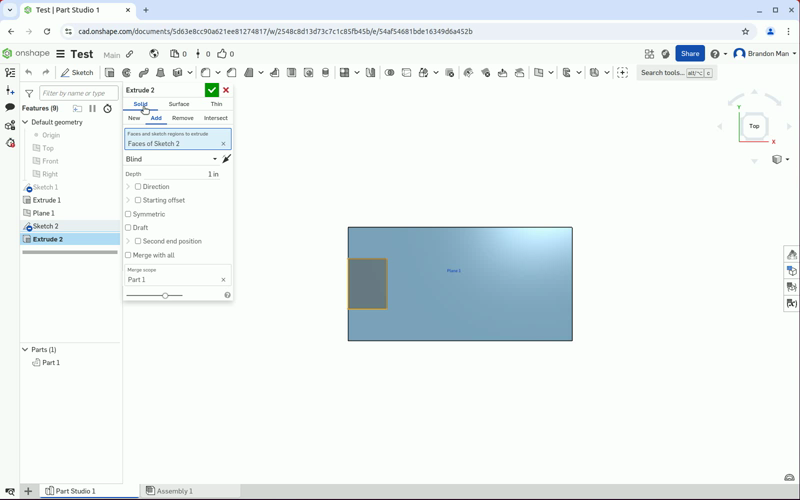
click(143, 106)
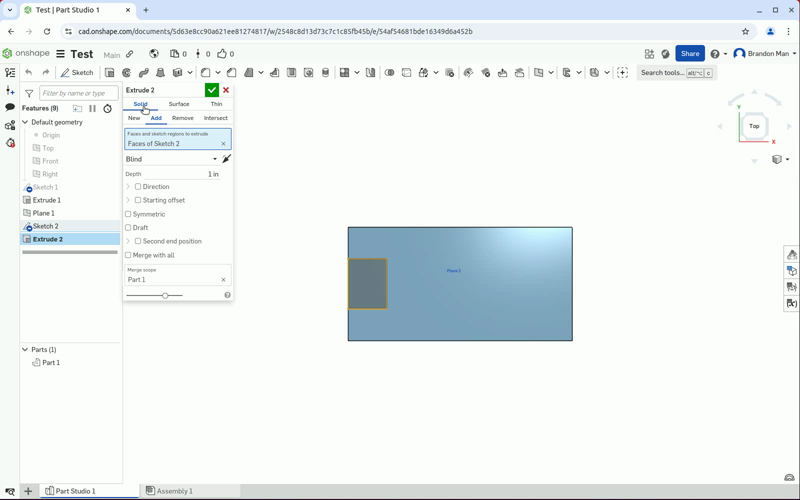
mouse_move(186, 120)
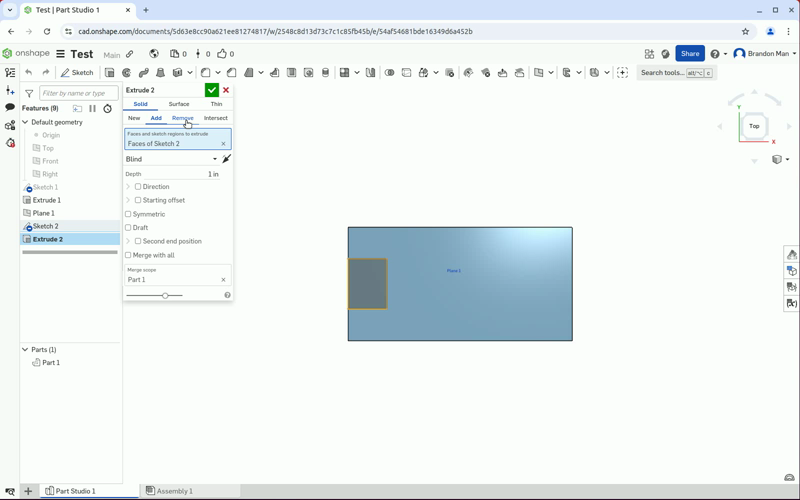
click(186, 120)
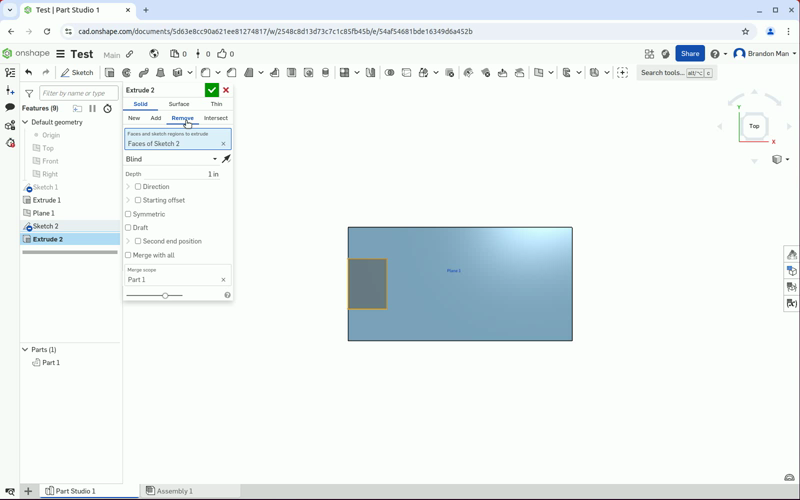
key(tab, 4)
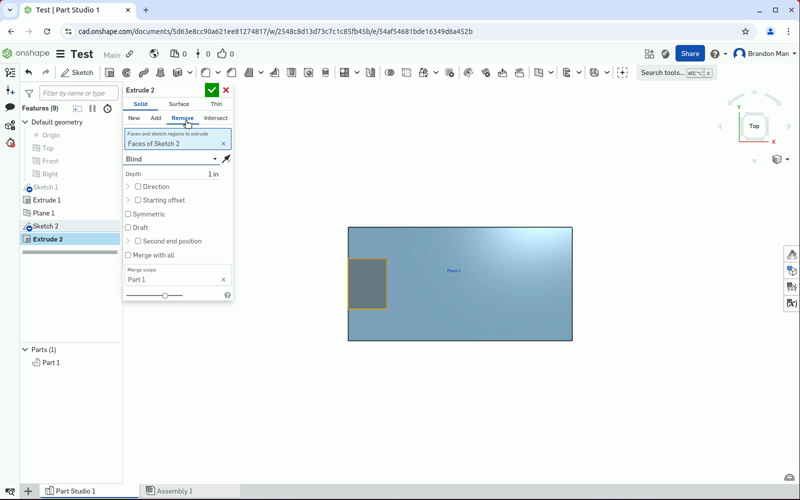
text(9.628)
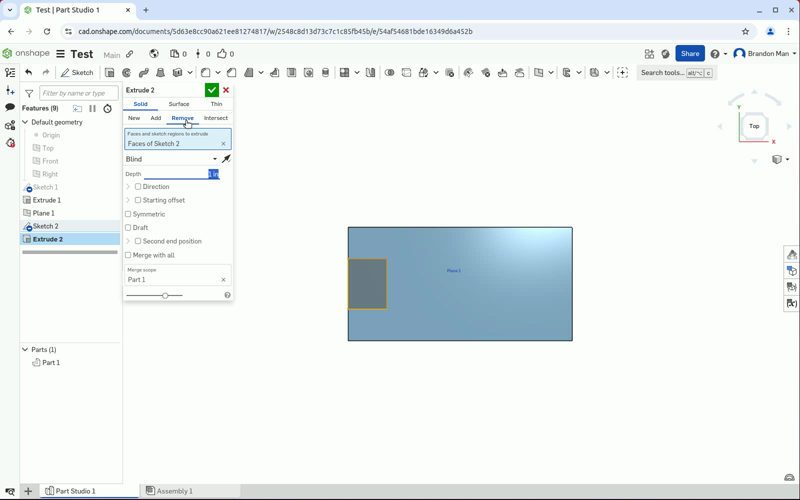
key(tab, 6)
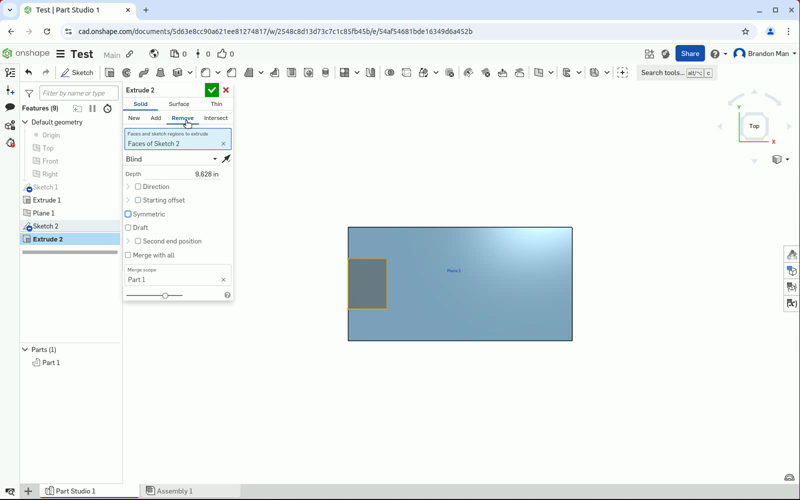
key(space)
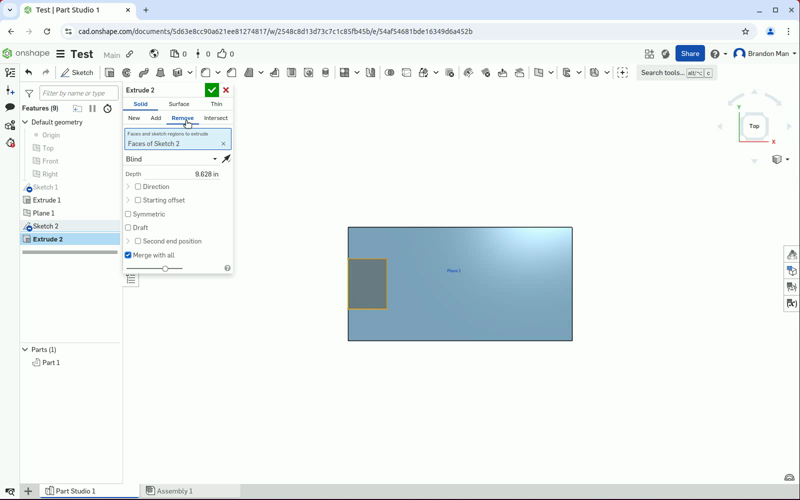
key(enter)
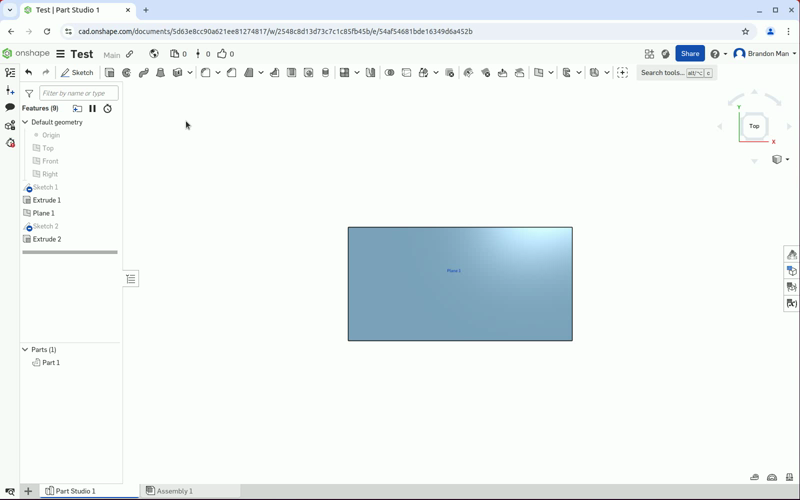
key(shift+h)
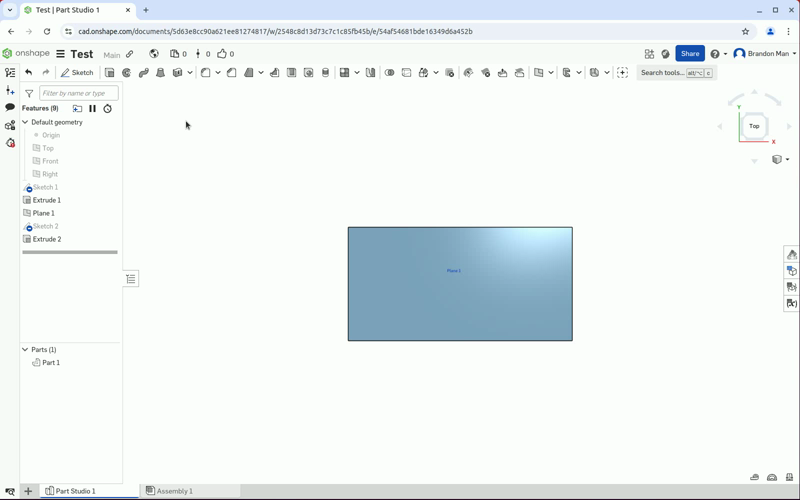
key(shift+h)
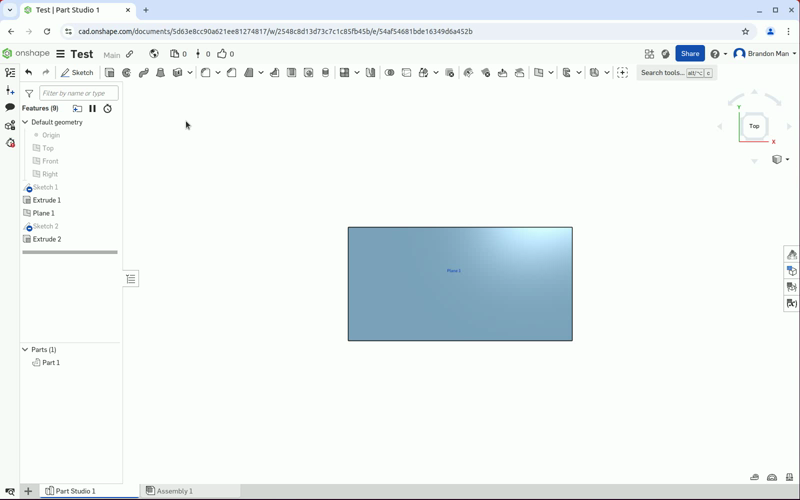
mouse_move(73, 189)
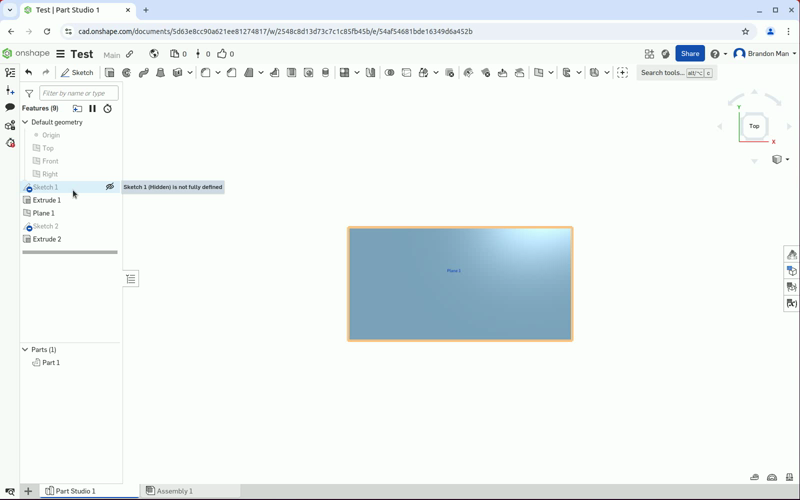
click(73, 189)
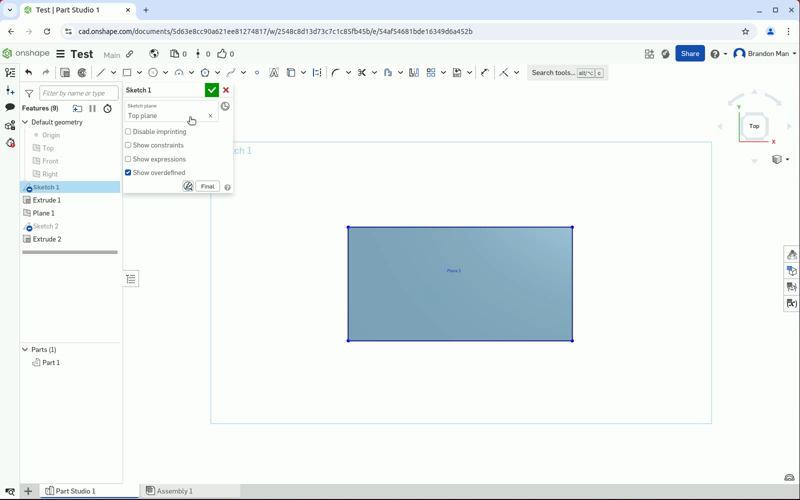
mouse_move(229, 92)
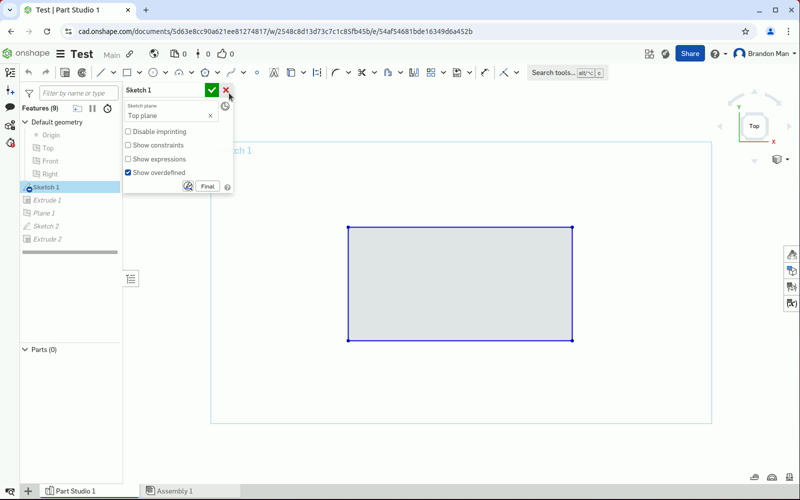
click(229, 92)
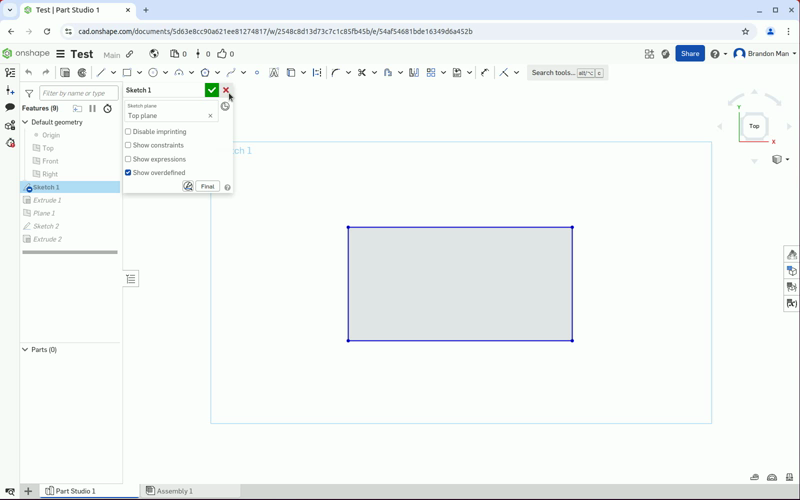
key(shift+s)
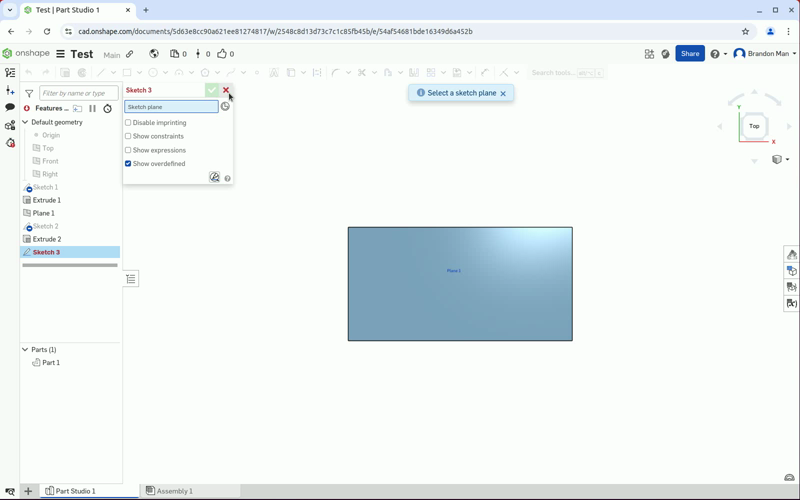
mouse_move(73, 215)
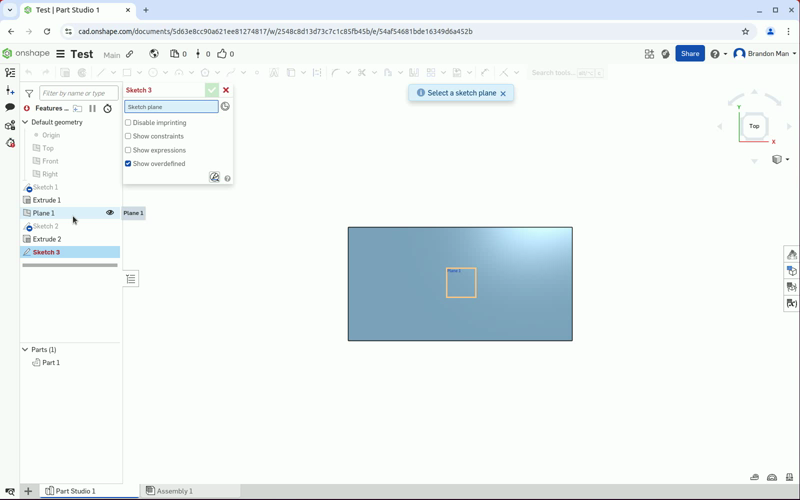
click(73, 215)
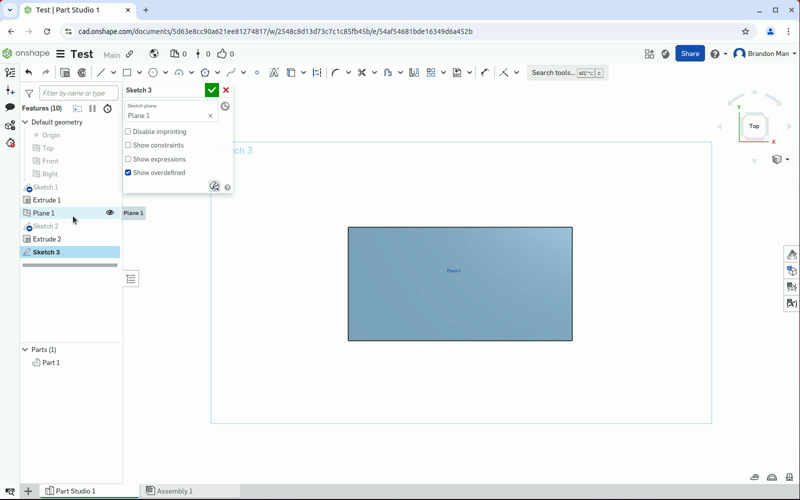
mouse_move(73, 352)
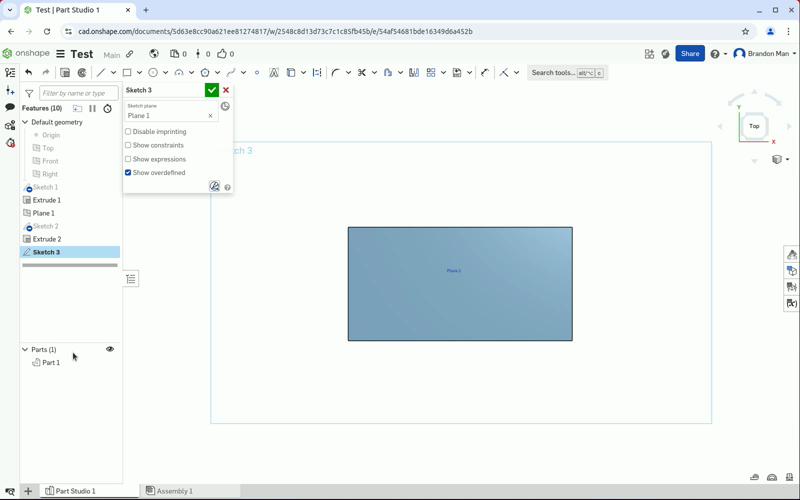
key(y)
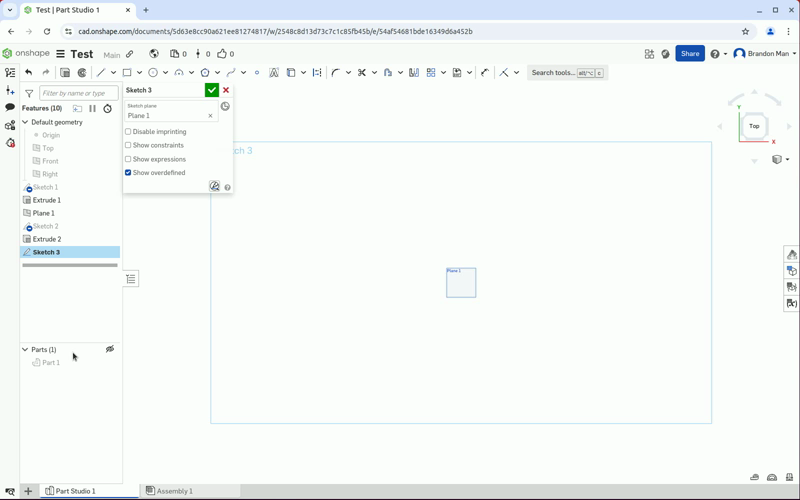
key(l)
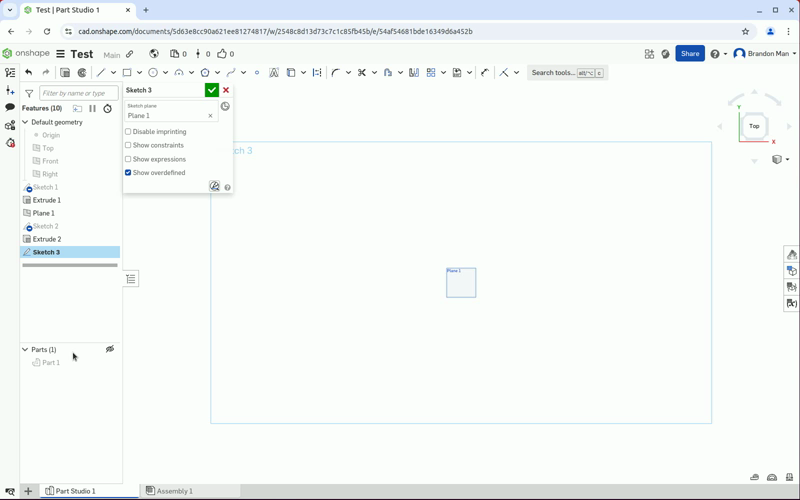
key_down(shift)
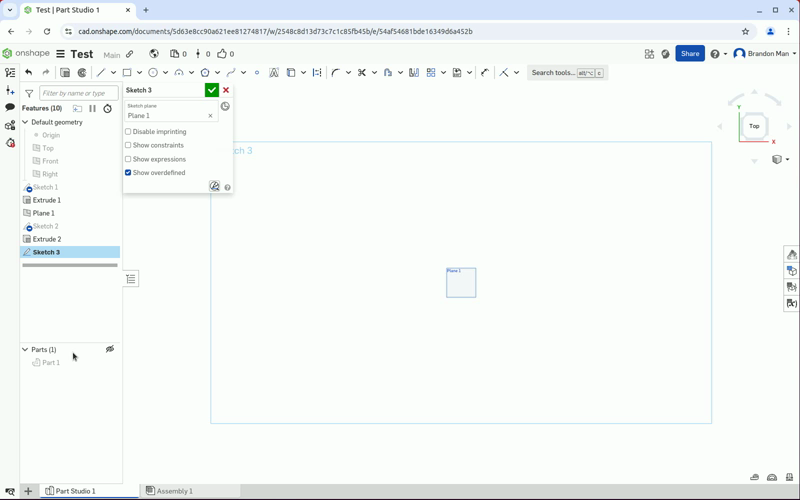
mouse_move(535, 308)
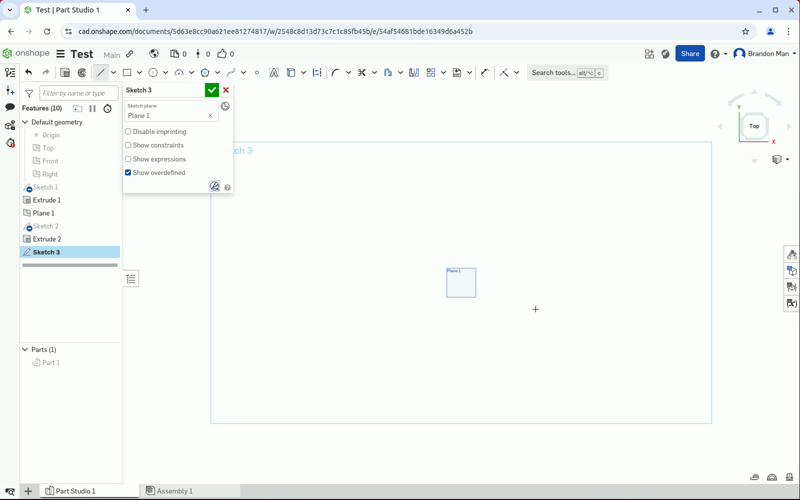
click(535, 308)
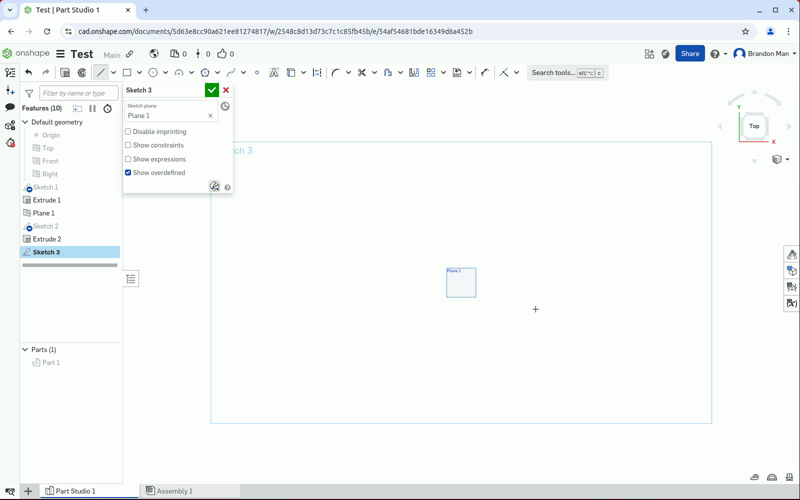
key_up(shift)
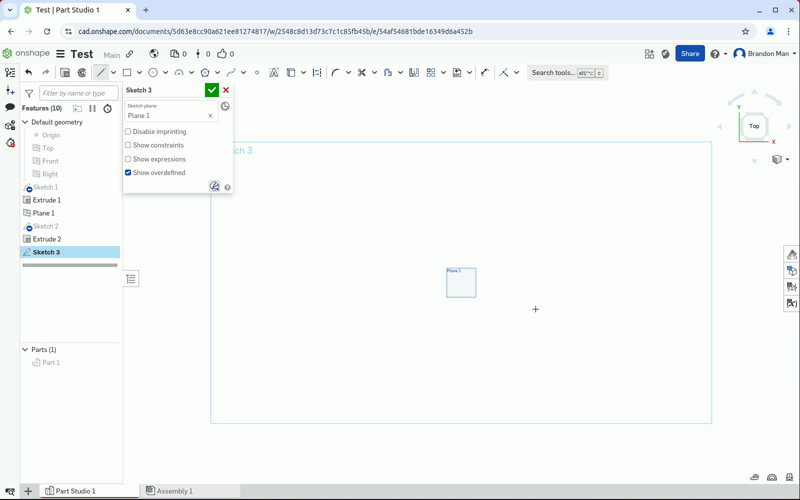
key_down(shift)
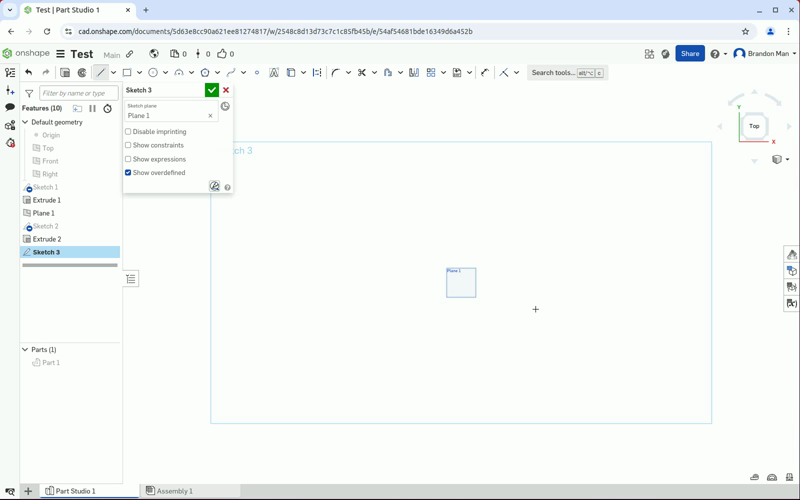
mouse_move(565, 308)
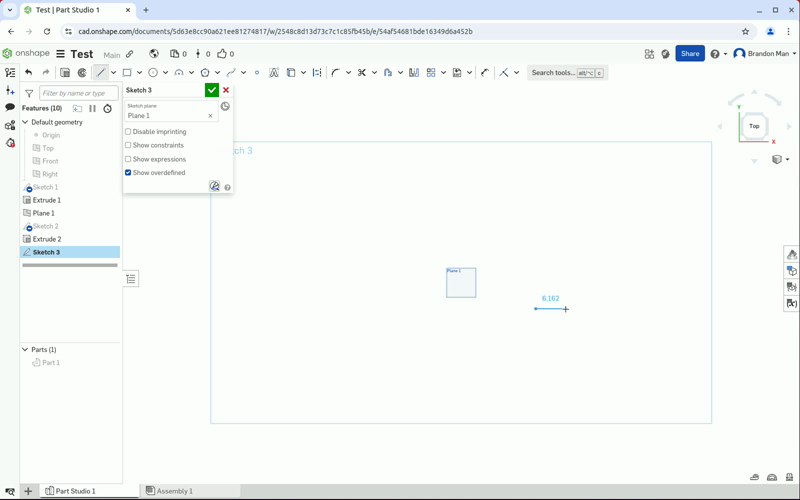
mouse_move(574, 308)
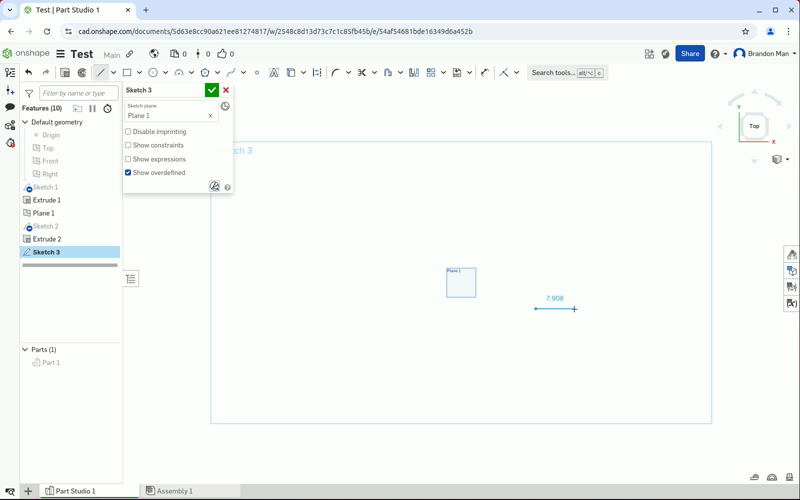
click(574, 308)
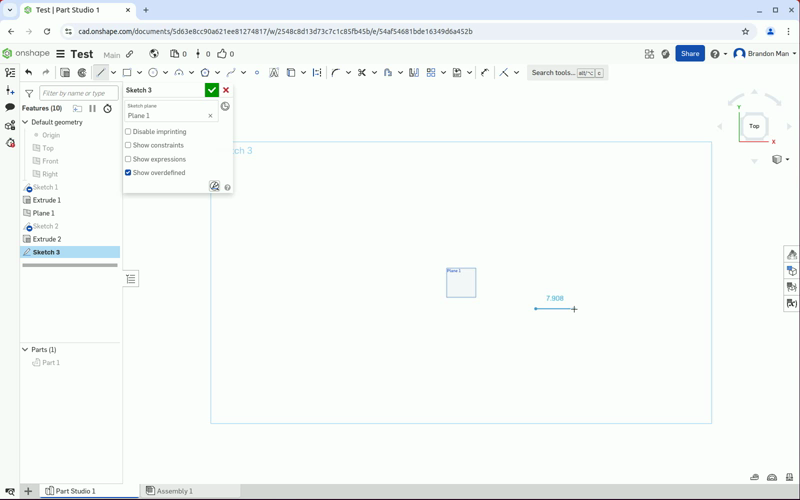
key_up(shift)
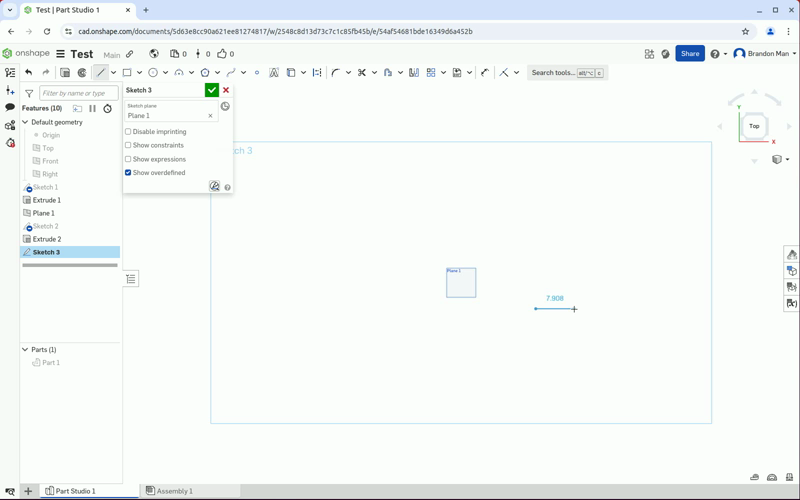
key_down(shift)
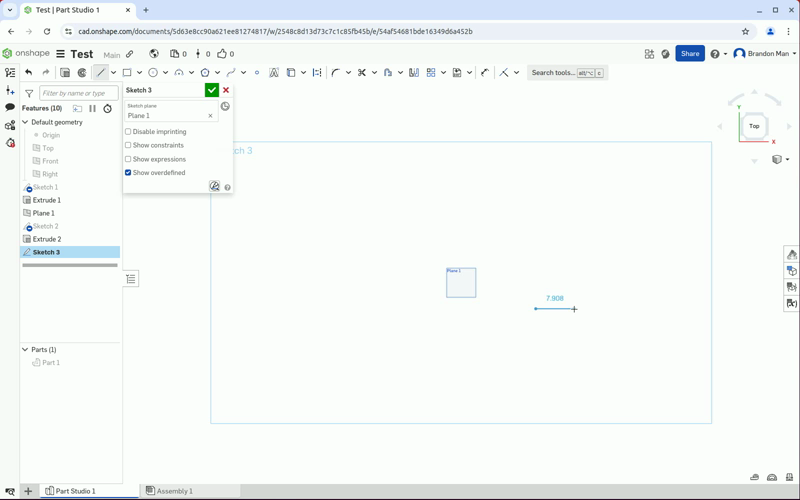
mouse_move(589, 308)
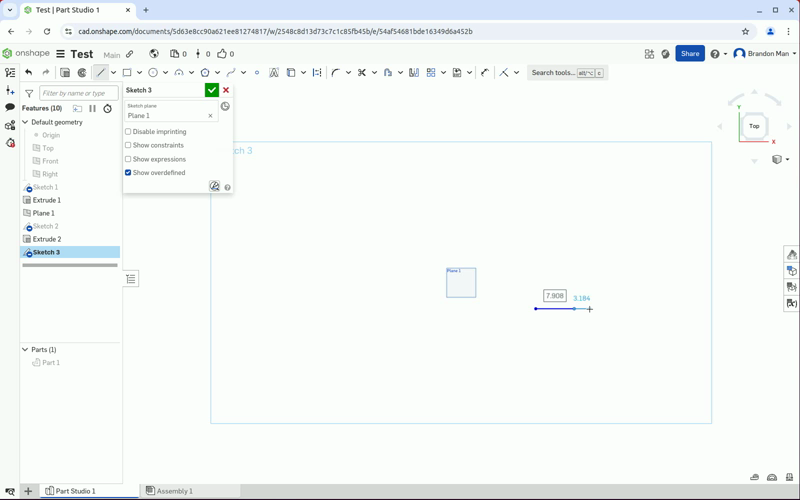
mouse_move(574, 258)
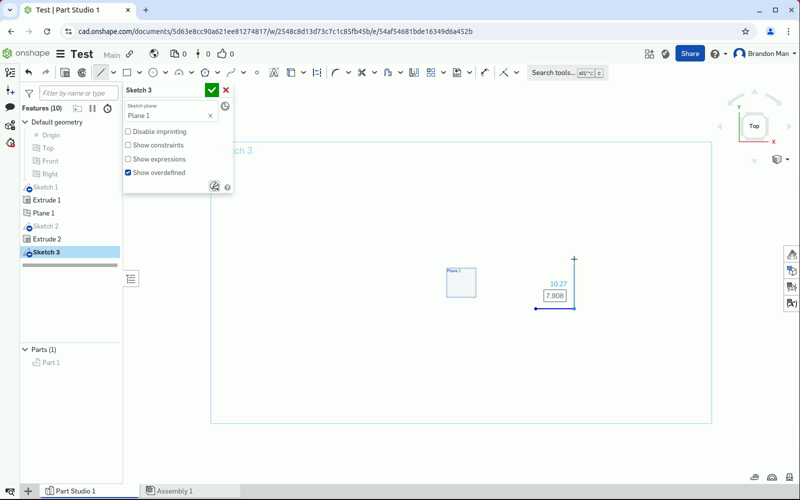
click(574, 258)
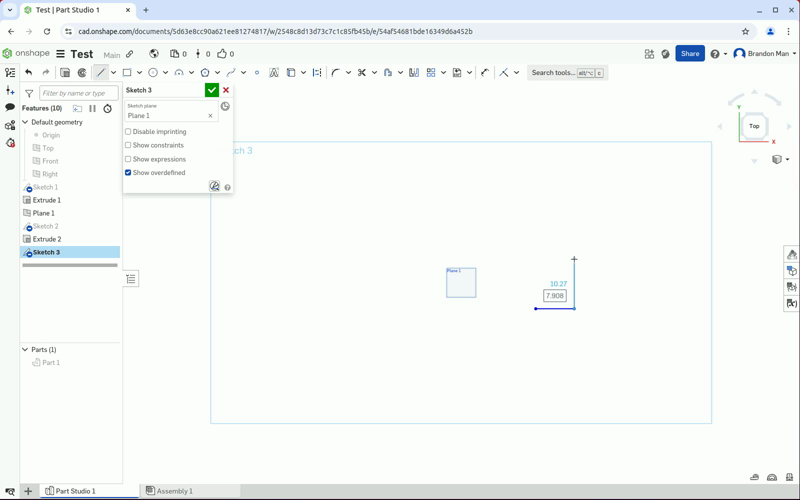
key_up(shift)
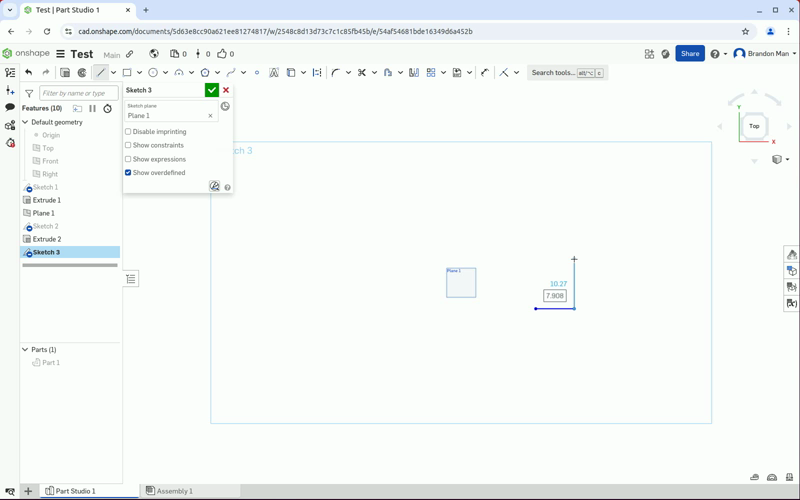
key_down(shift)
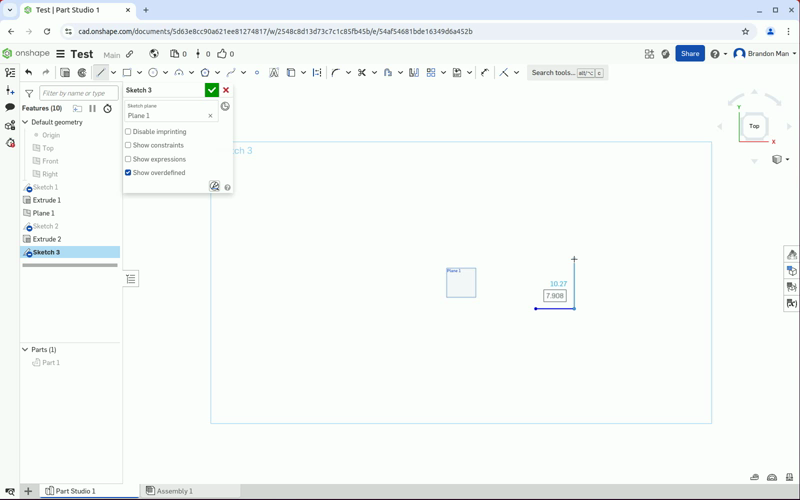
mouse_move(589, 258)
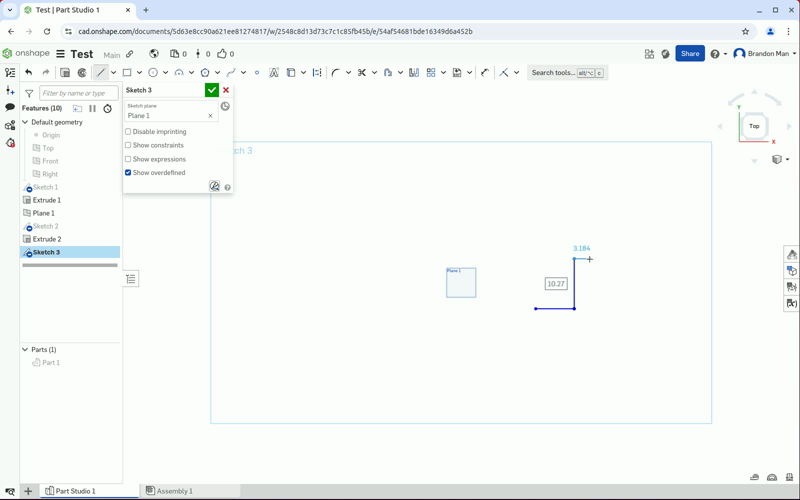
mouse_move(535, 258)
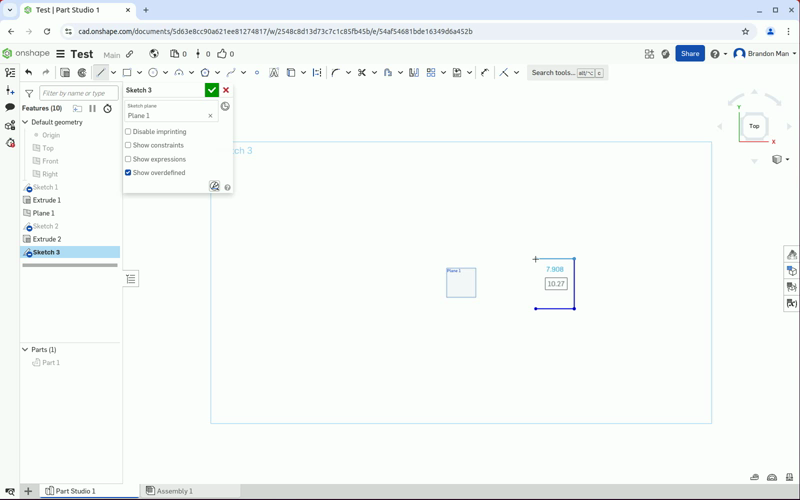
click(535, 258)
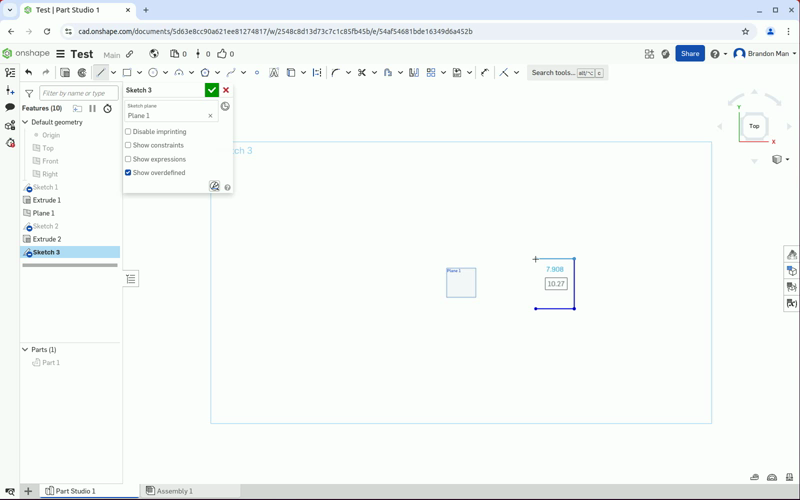
key_up(shift)
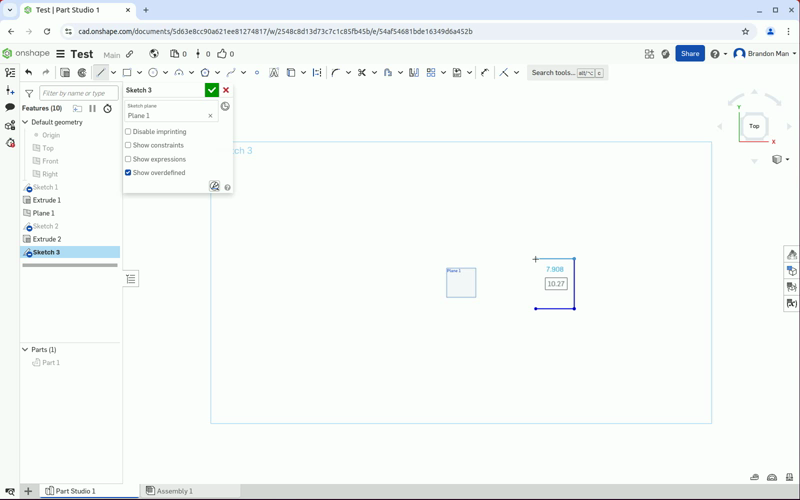
mouse_move(565, 258)
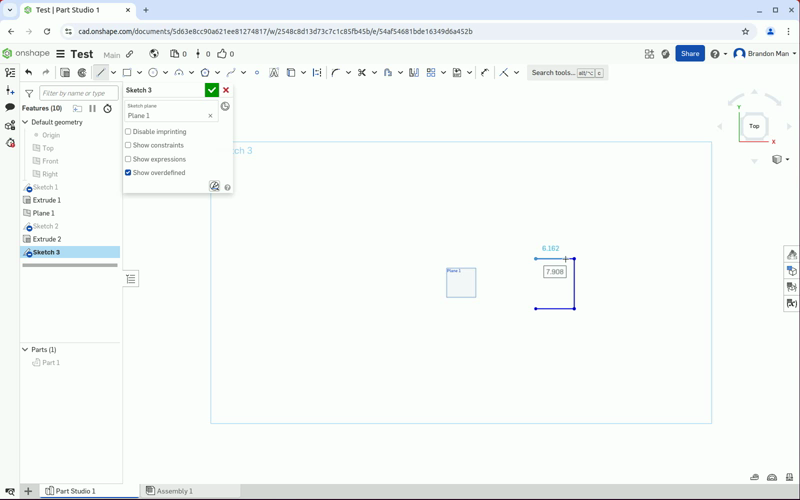
key_down(shift)
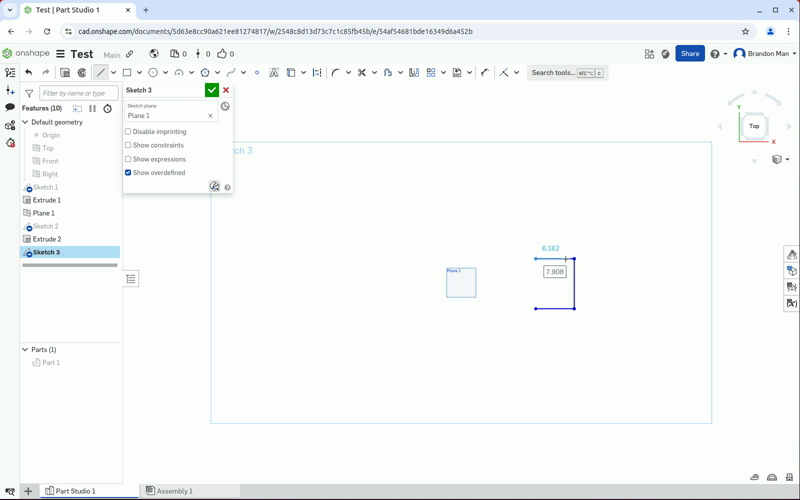
mouse_move(535, 308)
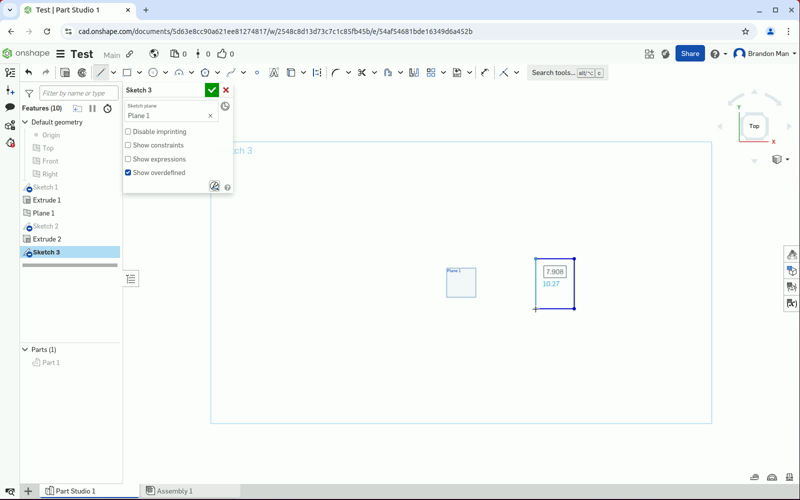
key_up(shift)
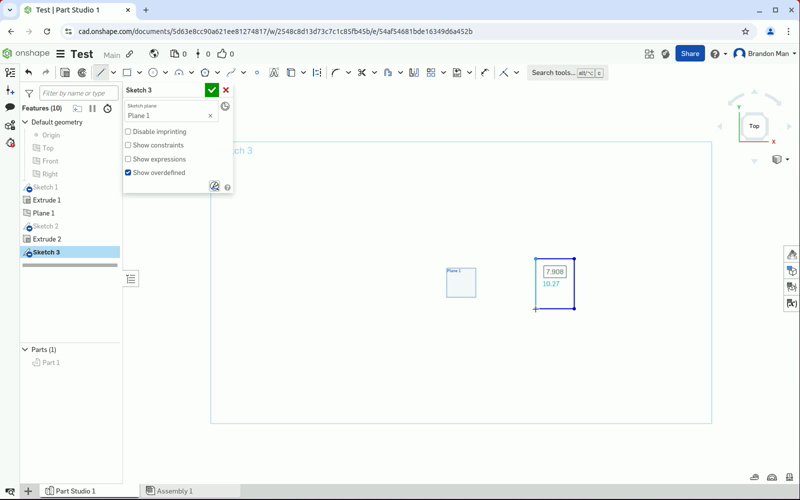
click(535, 308)
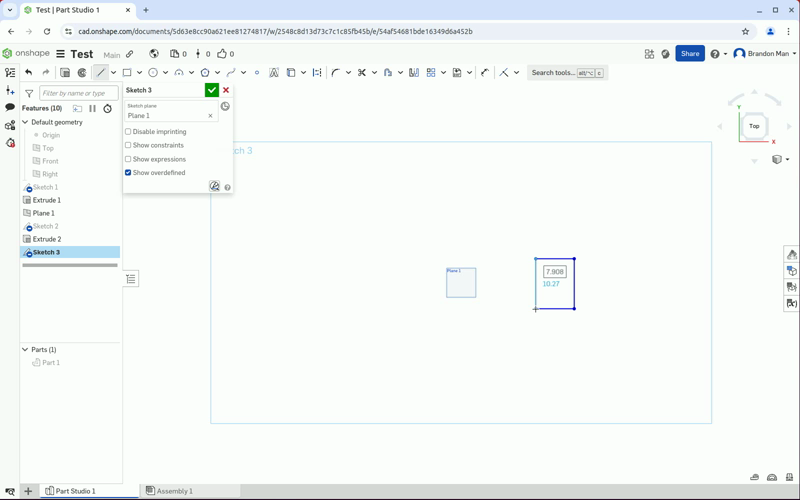
key(esc)
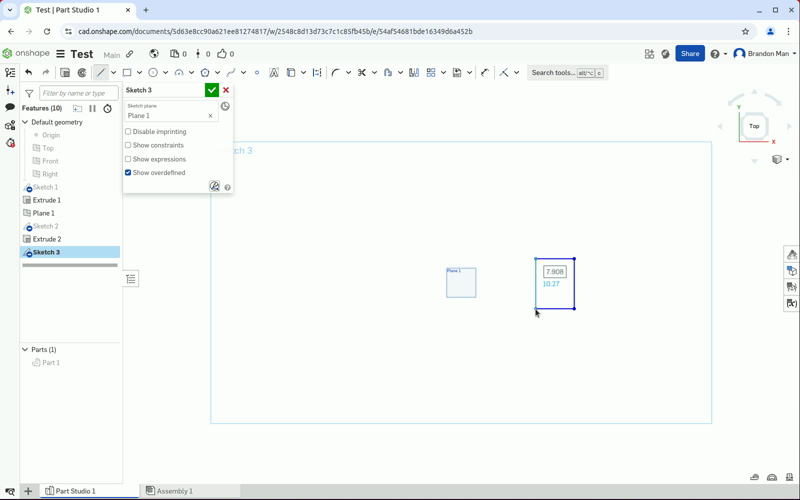
mouse_move(547, 285)
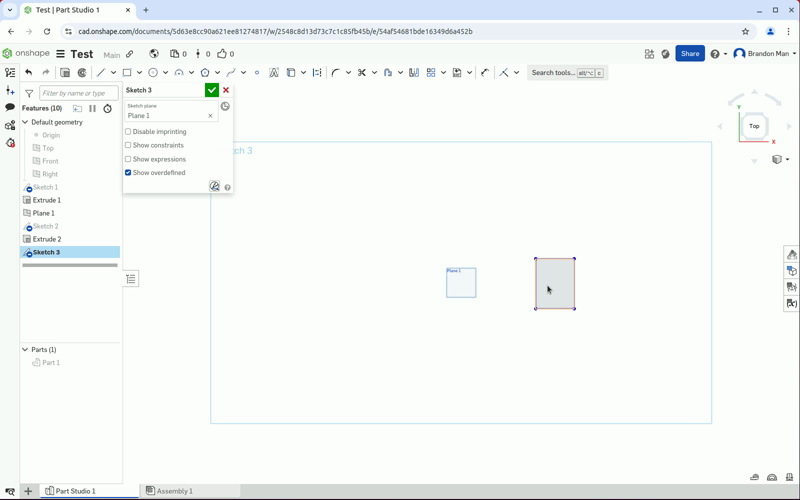
click(547, 285)
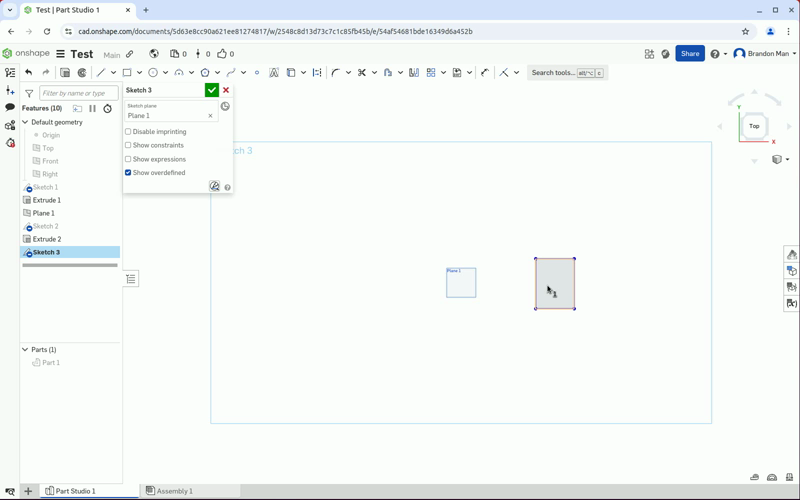
mouse_move(73, 352)
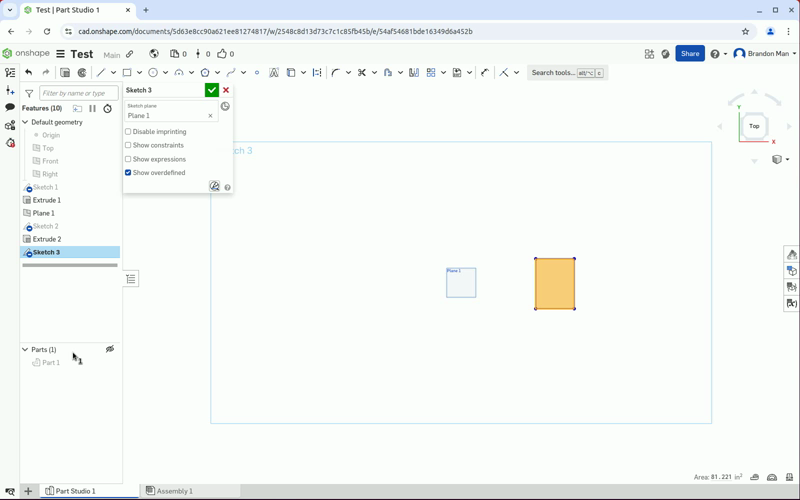
key(shift+y)
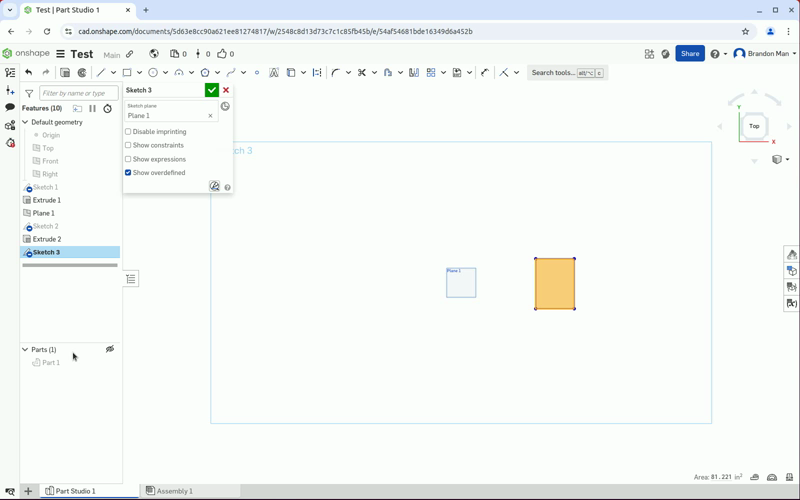
key(shift+e)
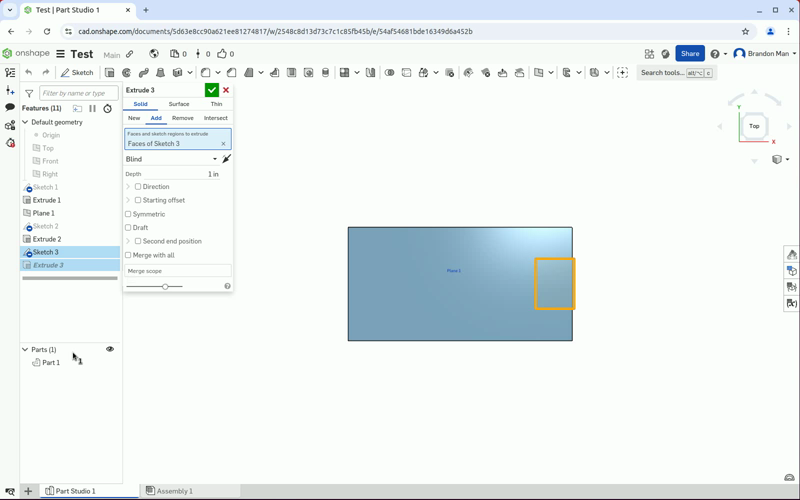
mouse_move(143, 106)
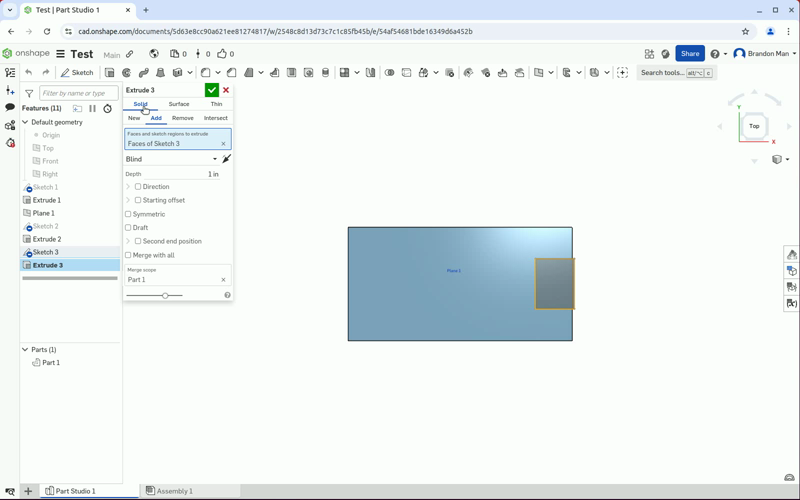
click(143, 106)
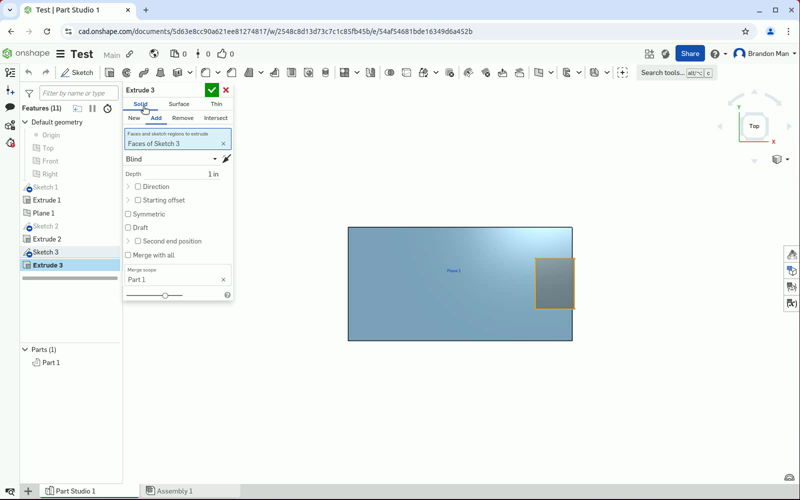
mouse_move(186, 120)
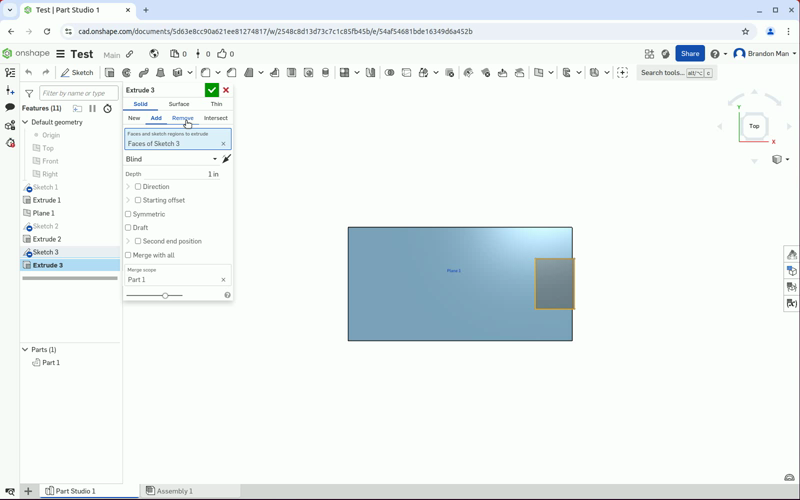
click(186, 120)
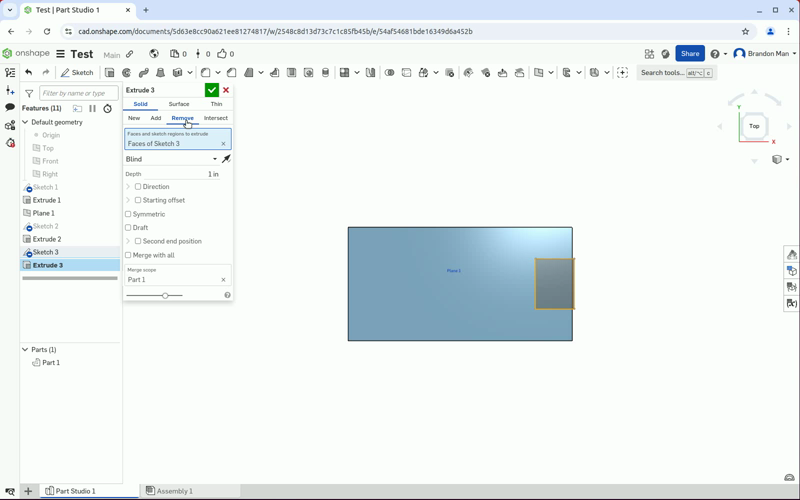
key(tab, 4)
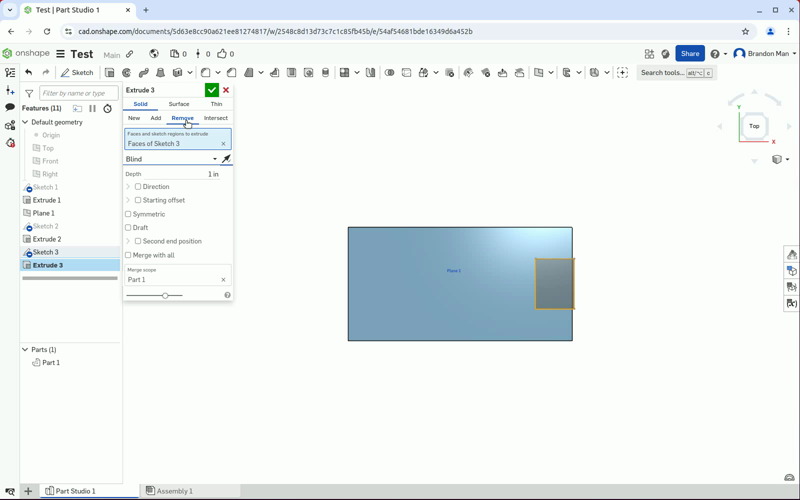
text(9.628)
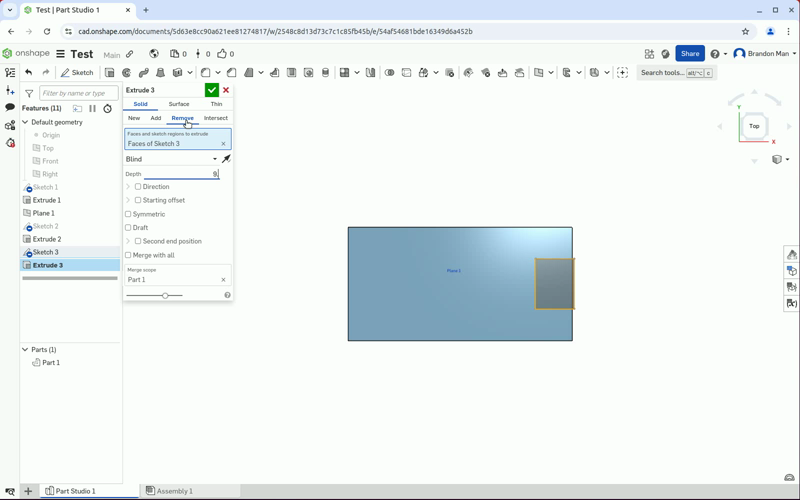
key(tab, 6)
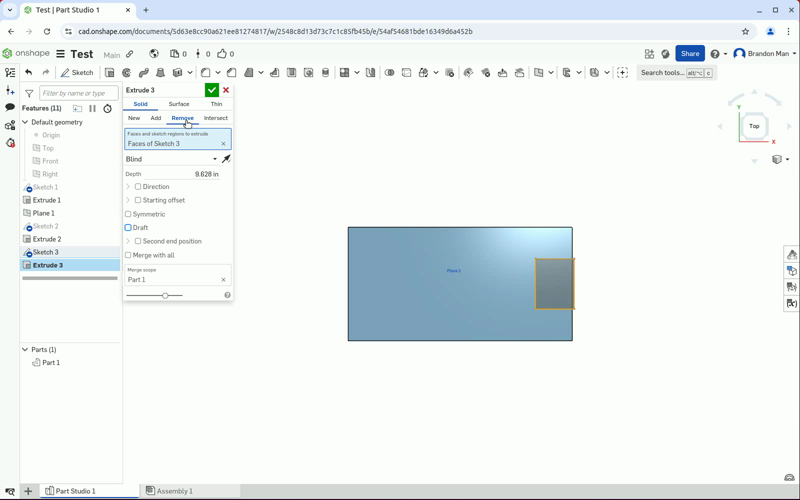
key(space)
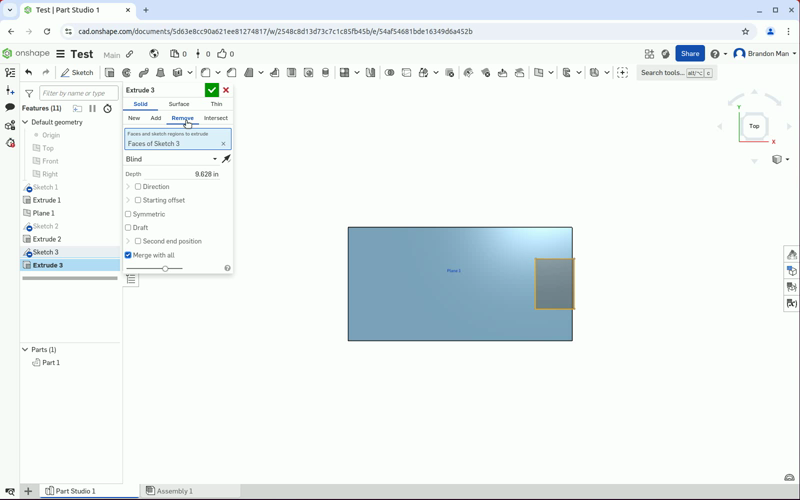
key(enter)
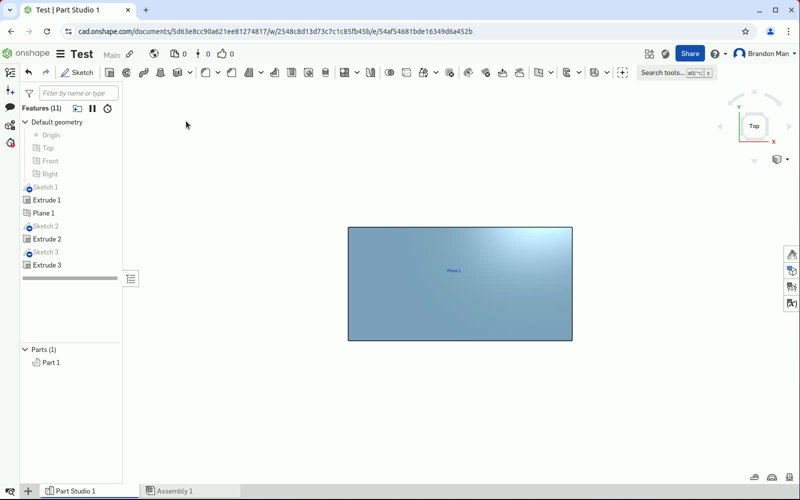
key(shift+h)
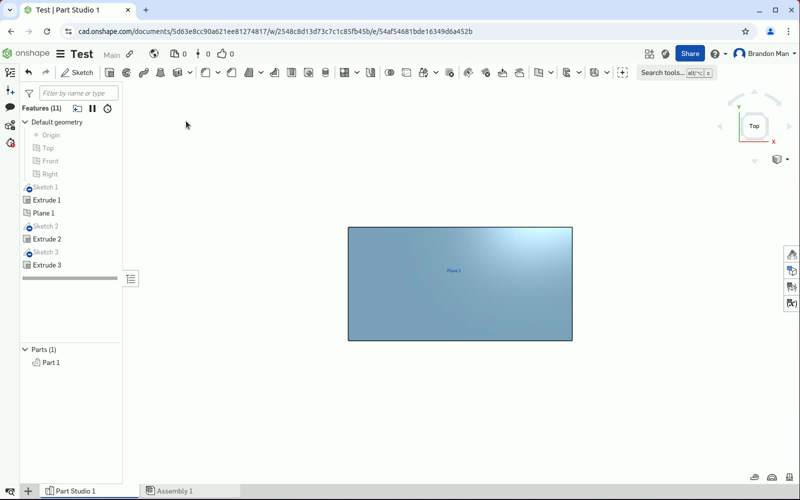
key(shift+h)
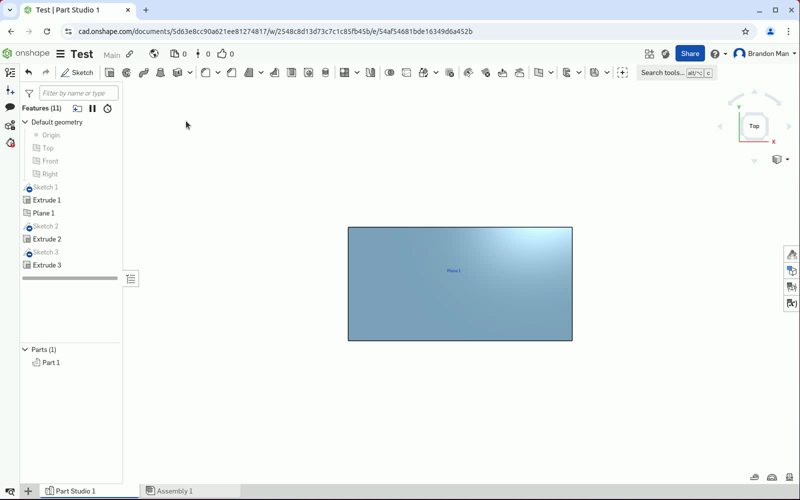
key(shift+7)
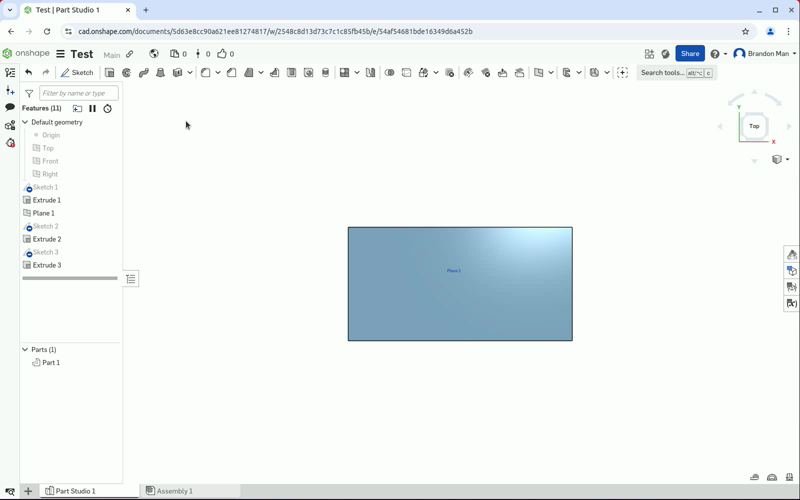
key(up, 3)
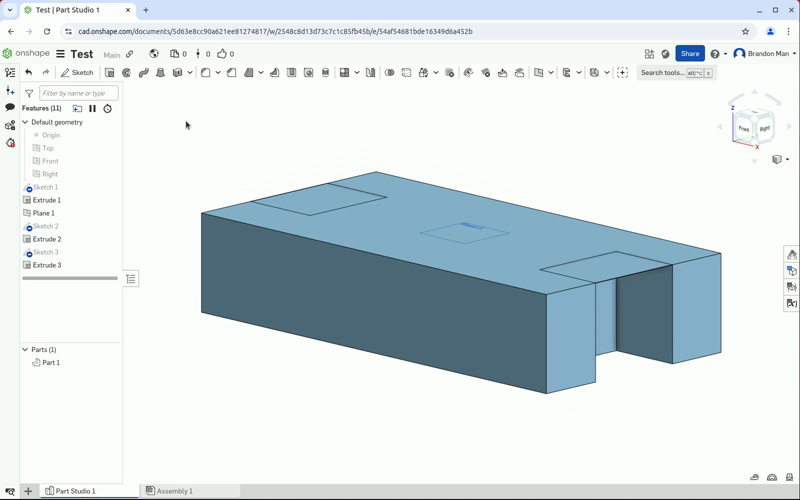
key(left, 3)
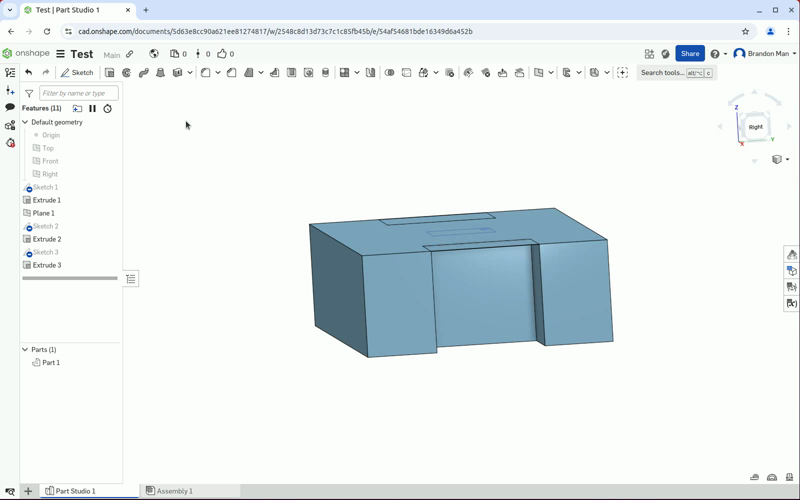
key(right, 3)
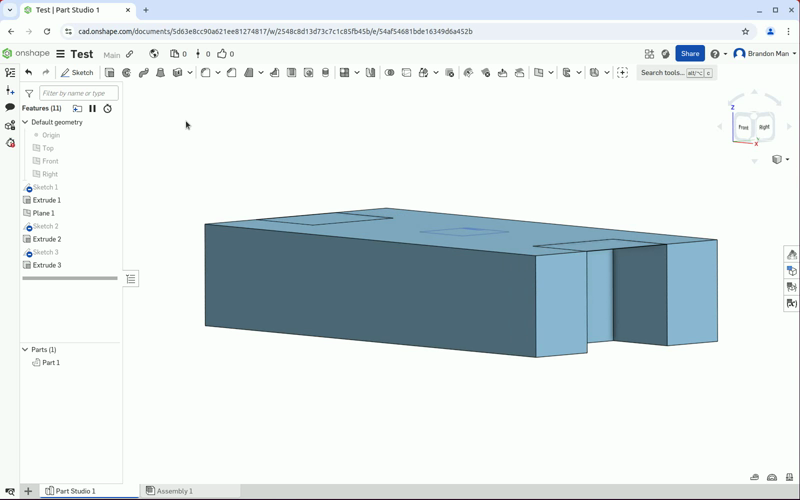
key(down, 3)
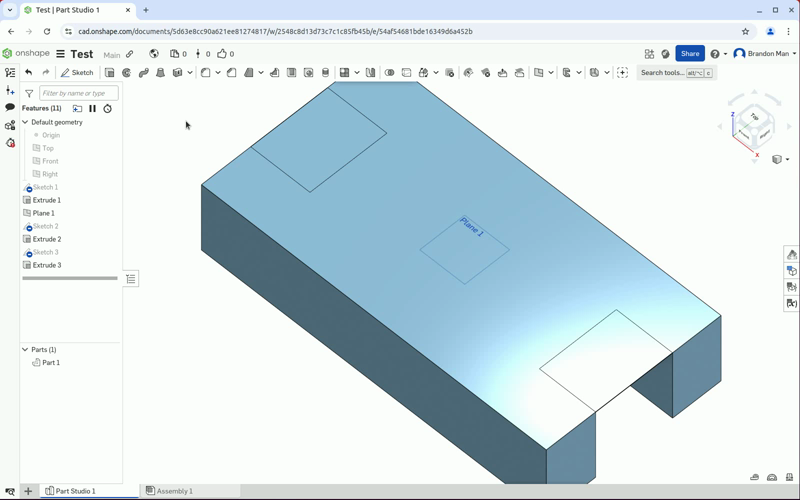
mouse_move(73, 189)
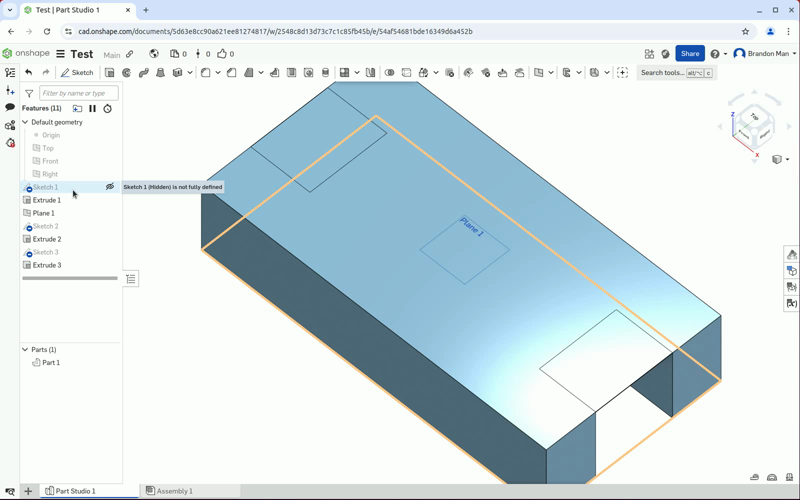
click(73, 189)